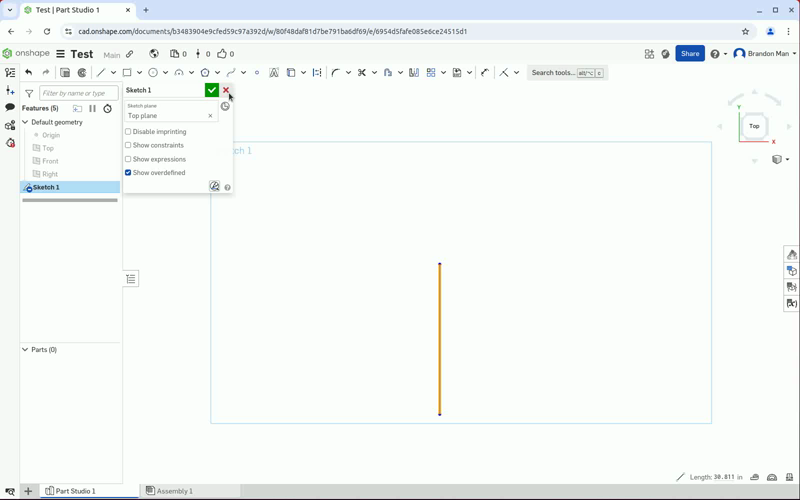
key(shift+h)
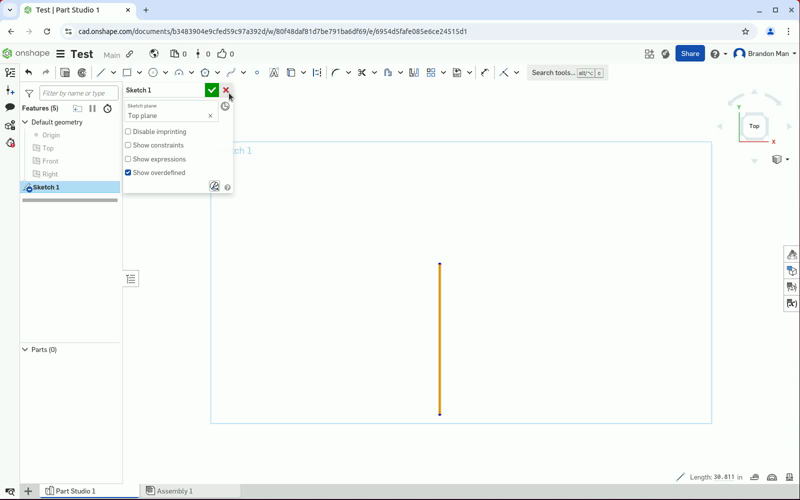
key(shift+s)
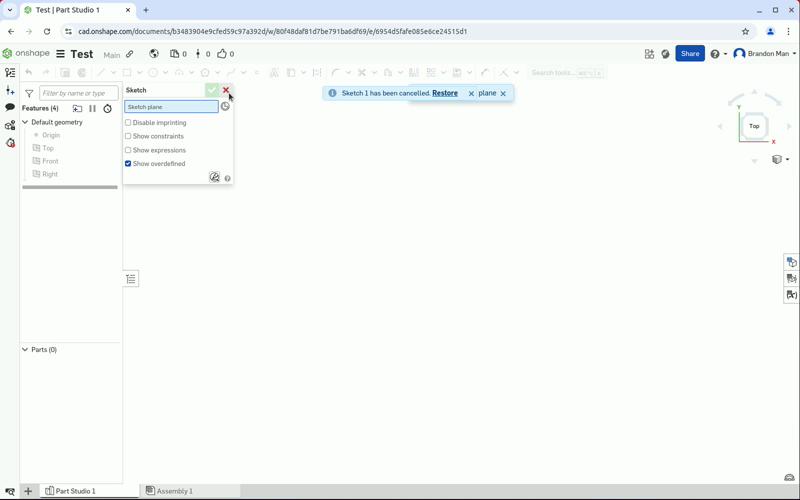
mouse_move(73, 150)
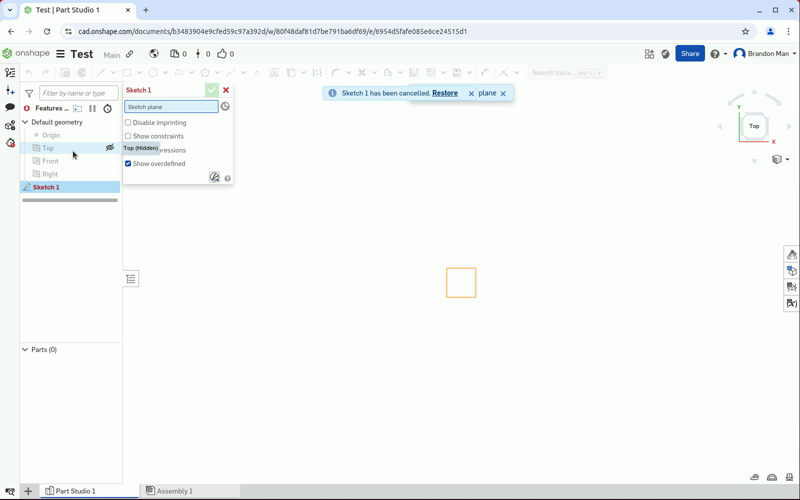
click(73, 150)
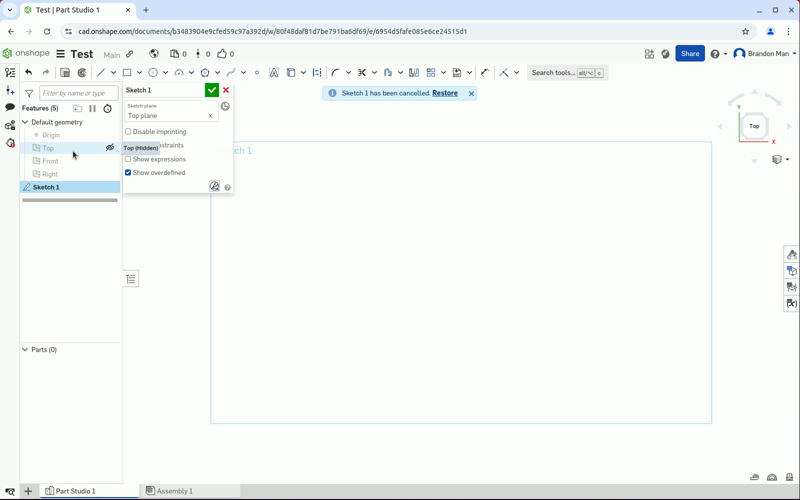
mouse_move(73, 352)
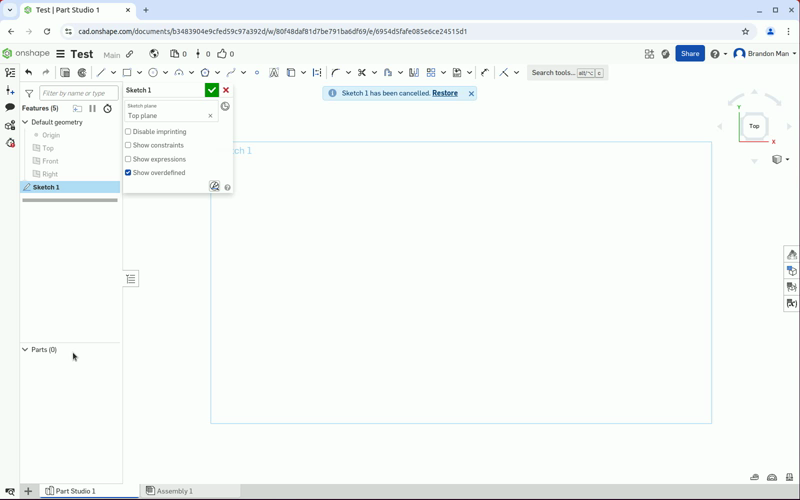
key(y)
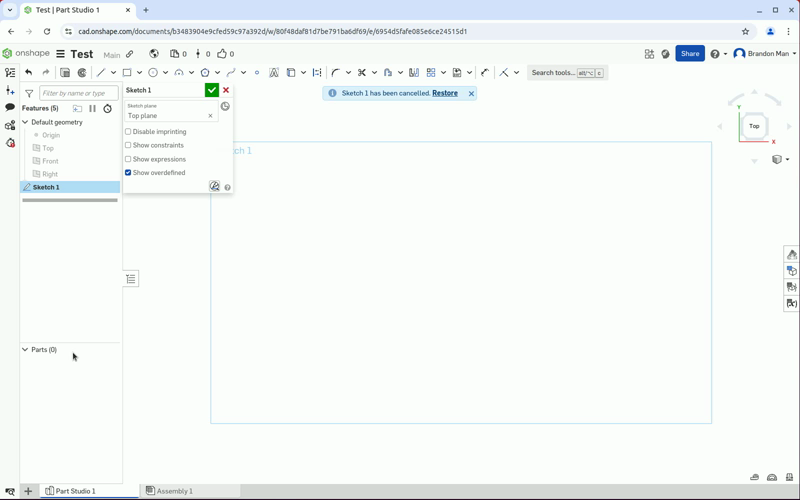
key(l)
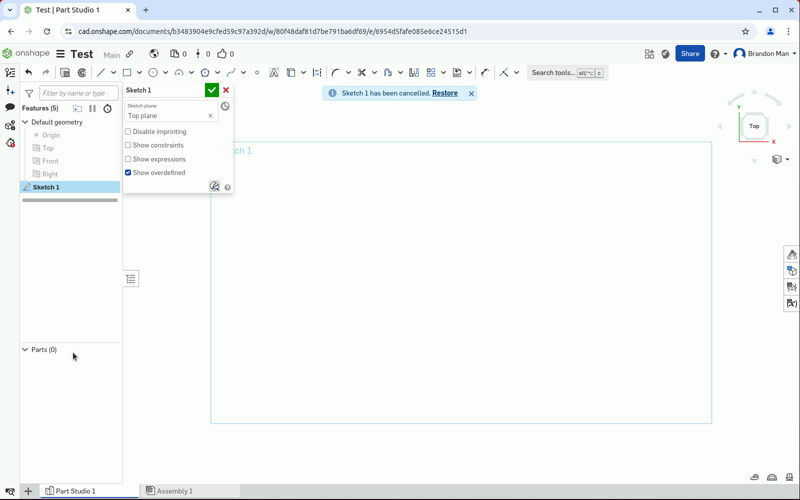
key_down(shift)
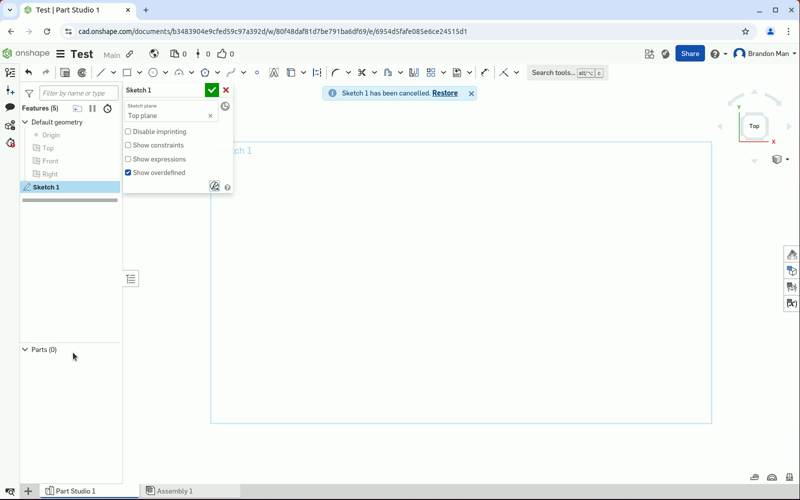
mouse_move(348, 293)
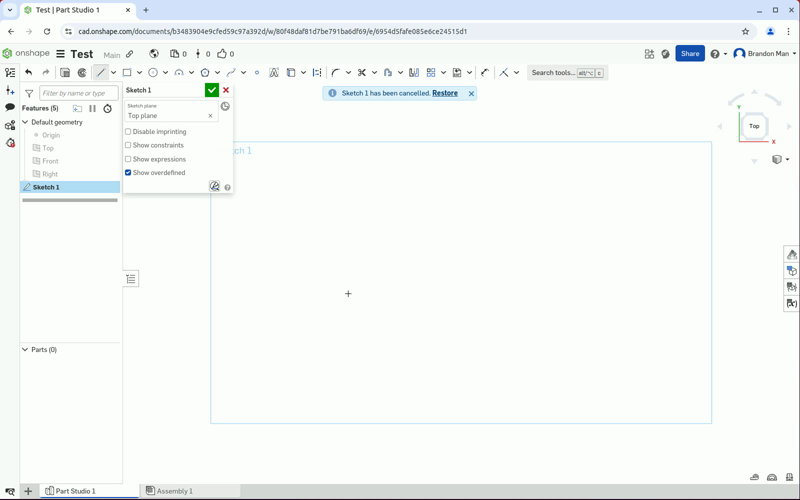
click(348, 293)
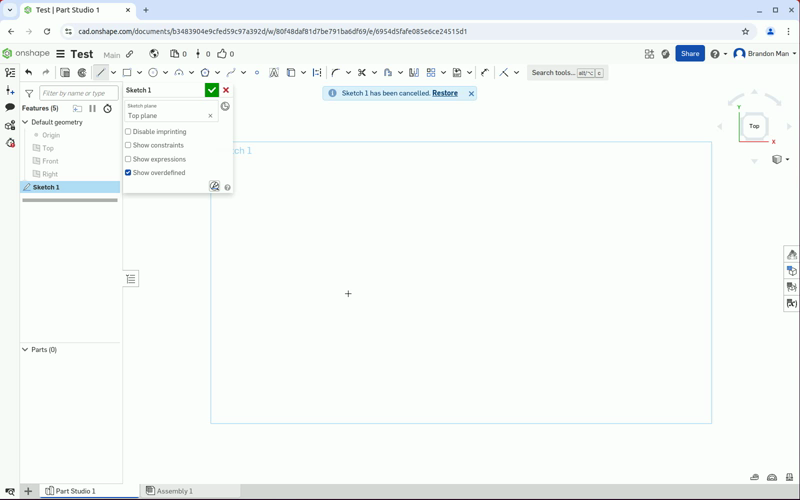
key_up(shift)
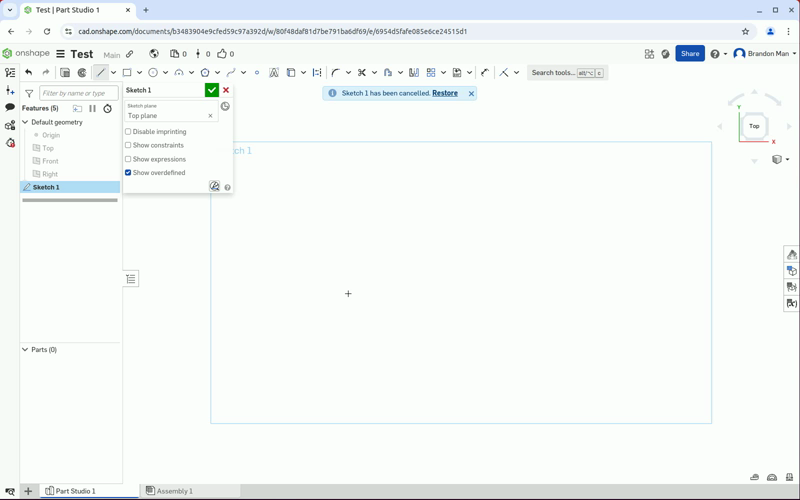
key_down(shift)
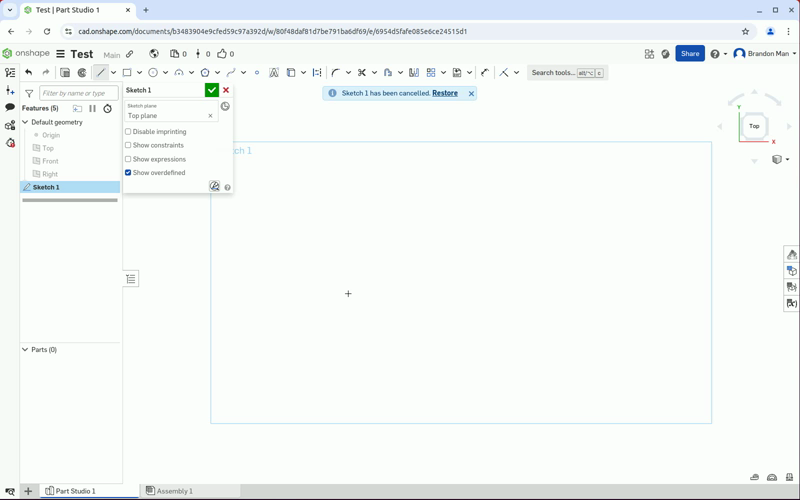
mouse_move(443, 293)
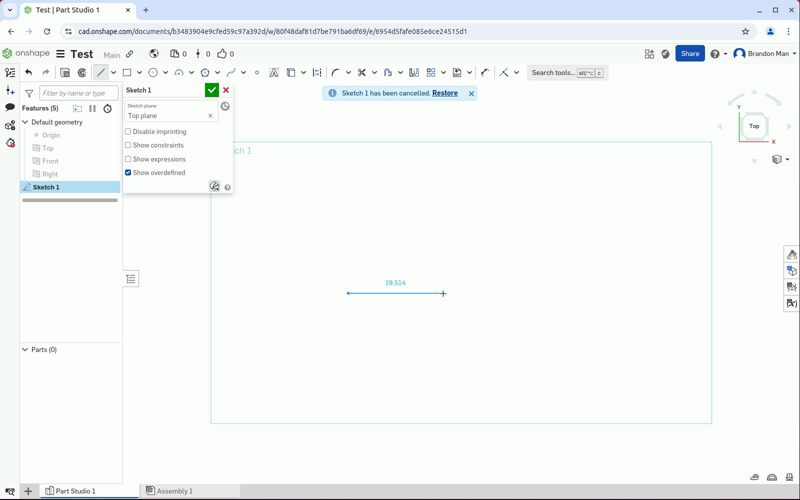
click(443, 293)
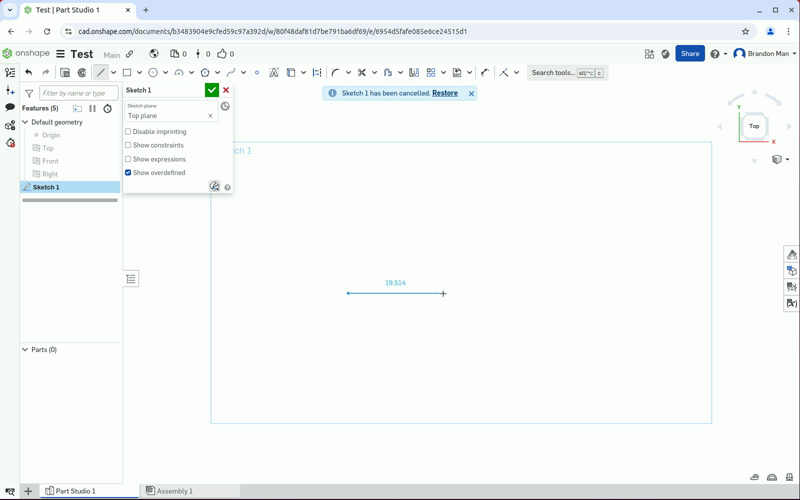
key_up(shift)
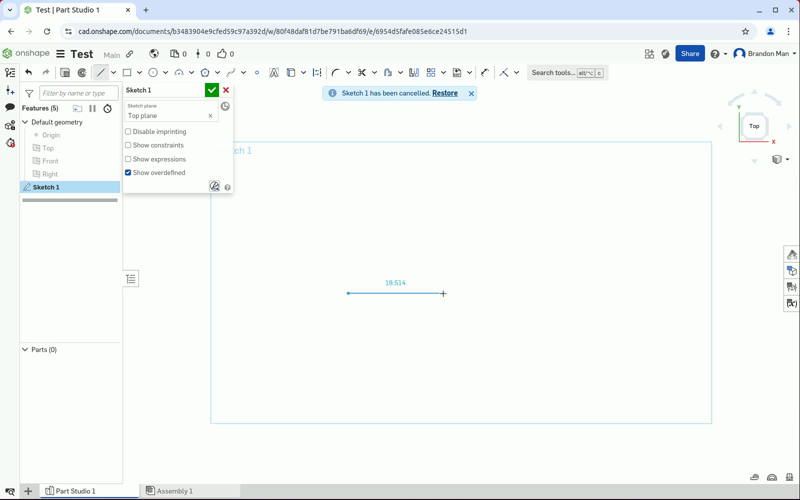
key_down(shift)
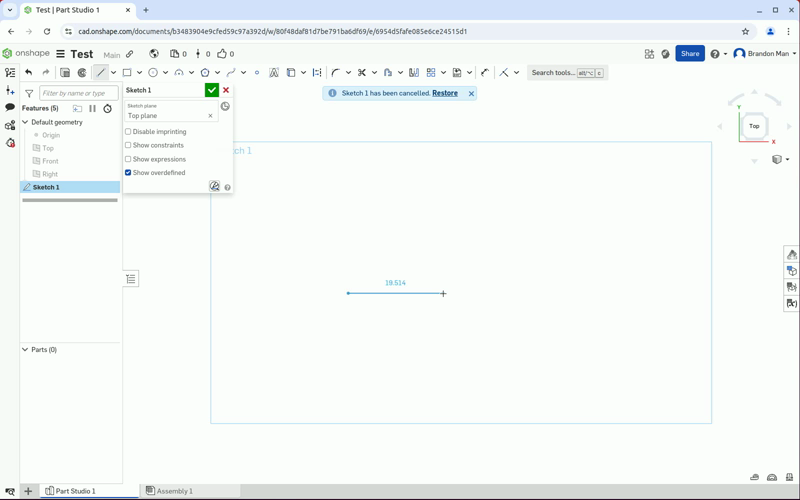
mouse_move(518, 264)
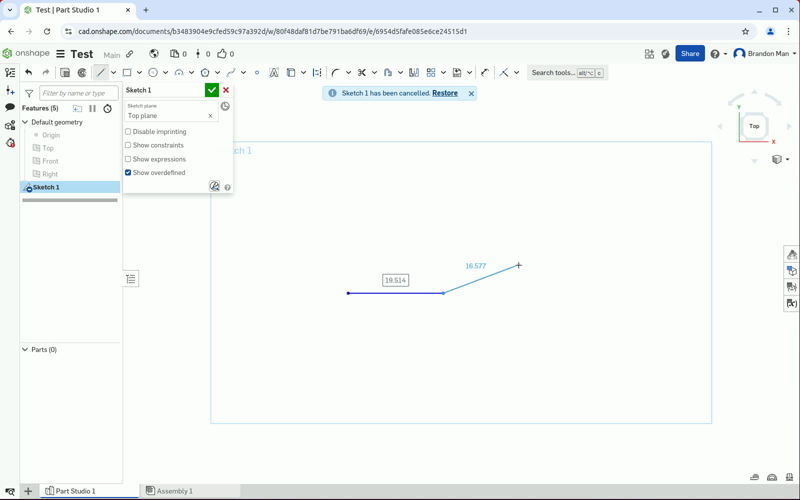
click(518, 264)
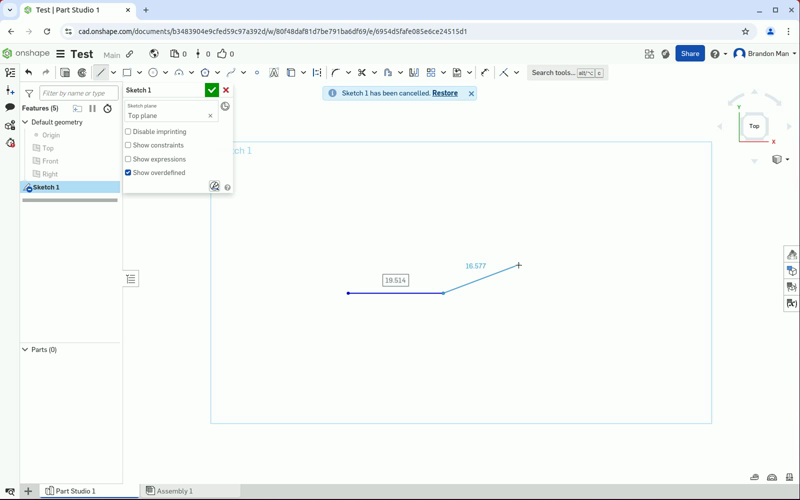
key_up(shift)
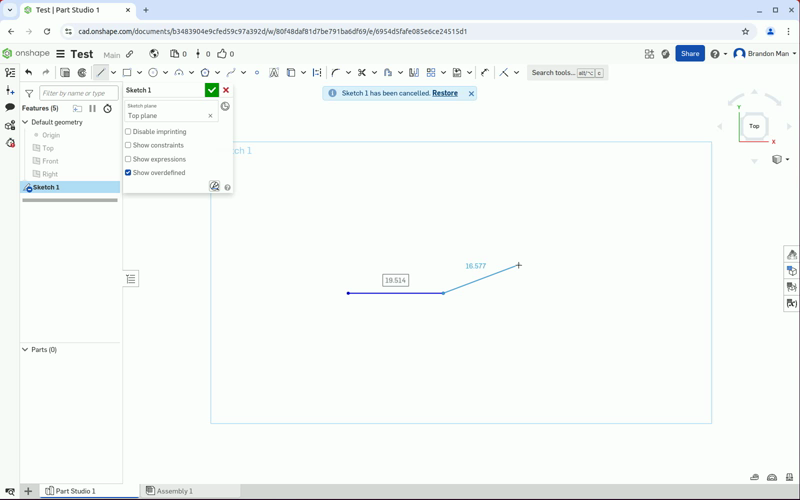
key_down(shift)
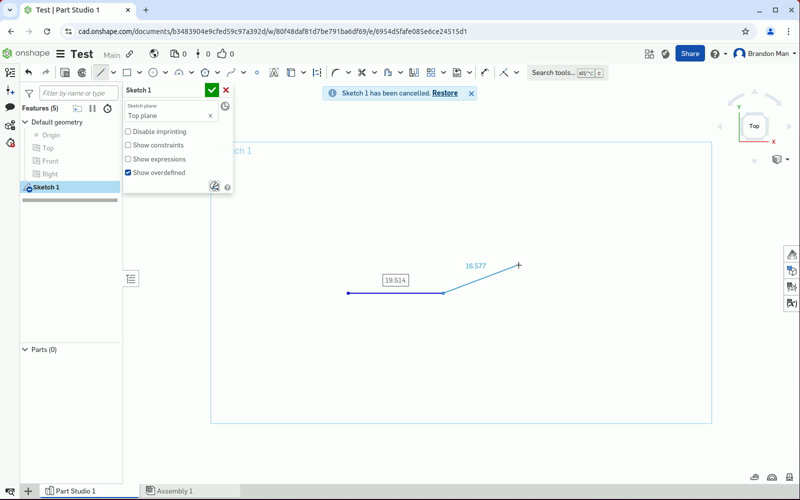
mouse_move(548, 264)
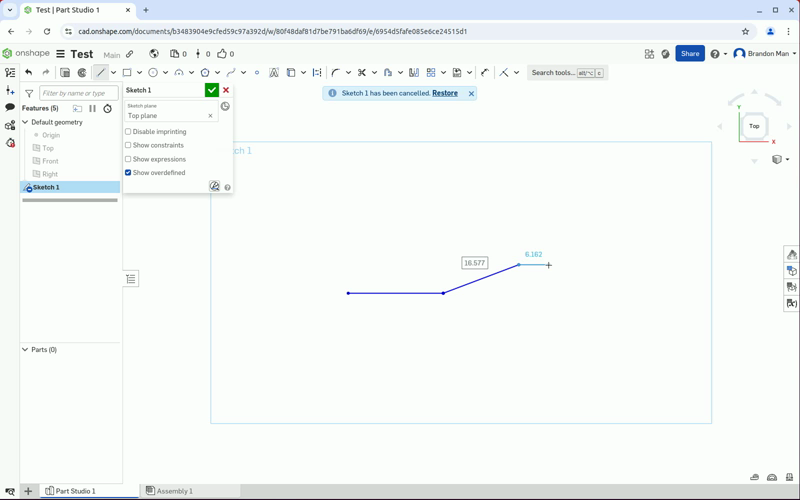
mouse_move(507, 248)
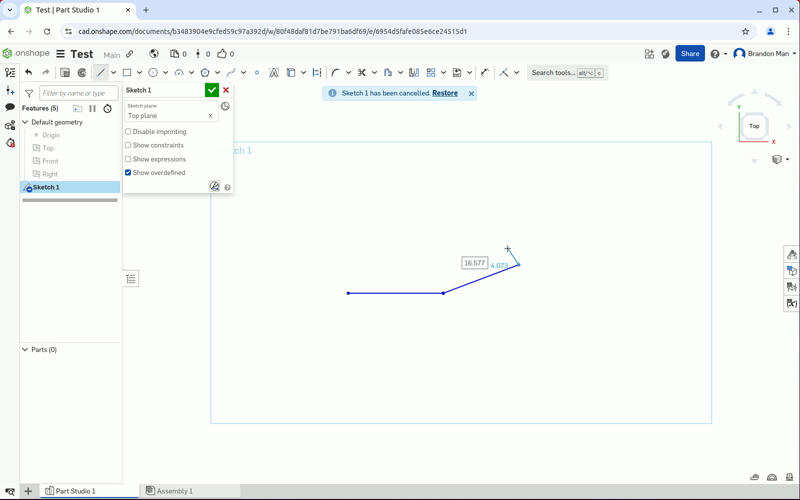
click(507, 248)
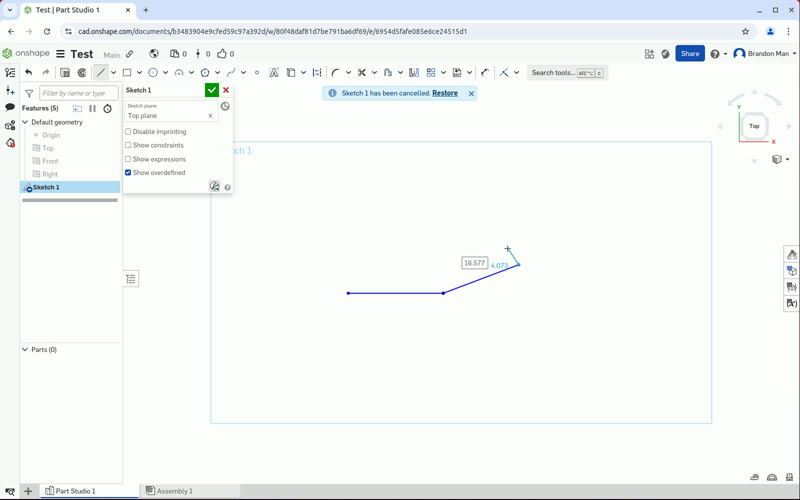
key_up(shift)
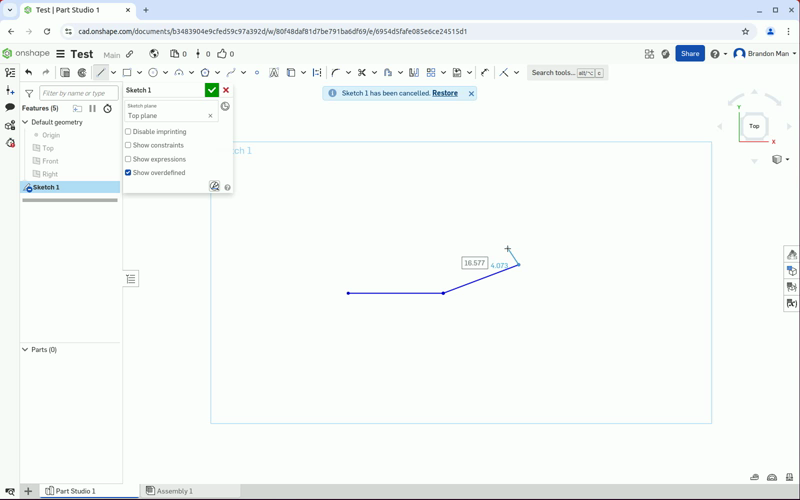
key_down(shift)
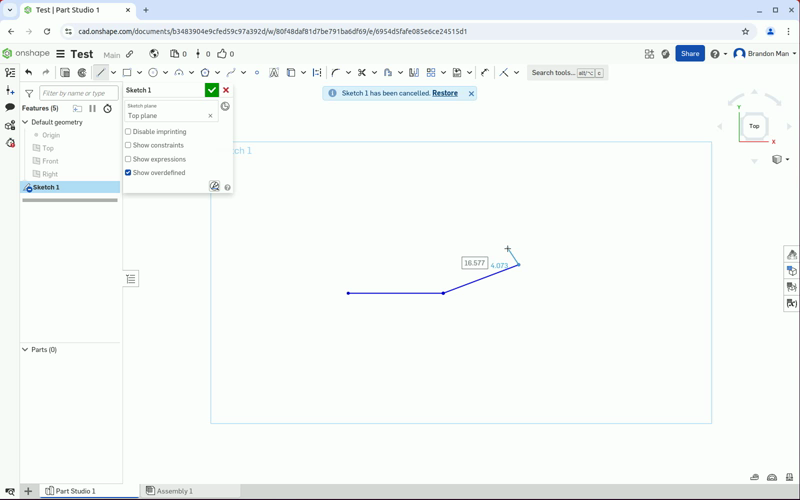
mouse_move(430, 276)
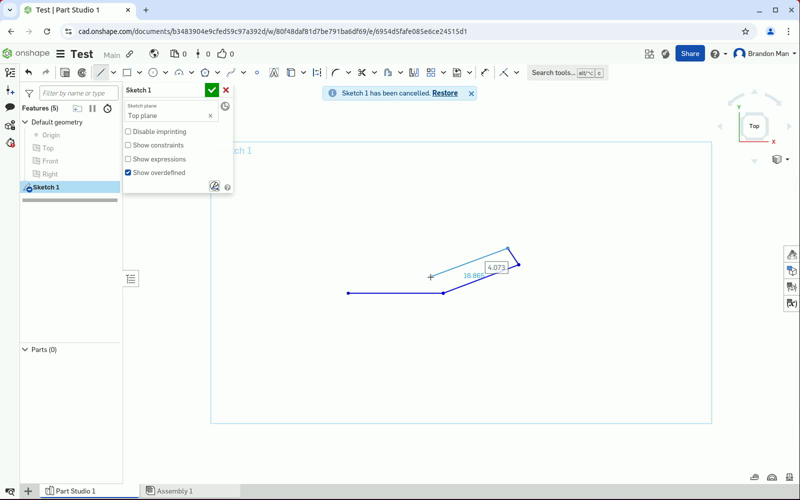
click(430, 276)
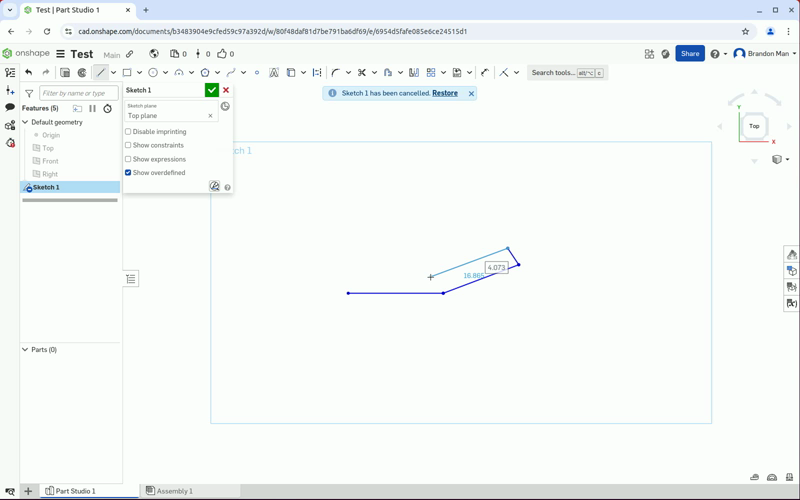
key_up(shift)
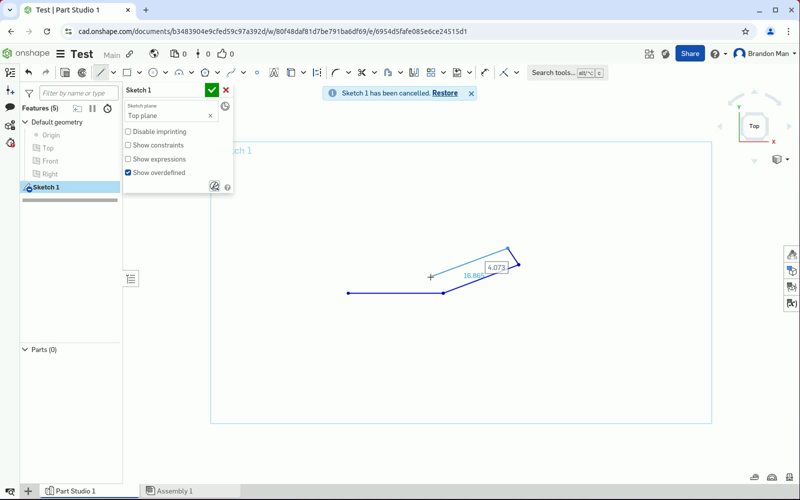
key_down(shift)
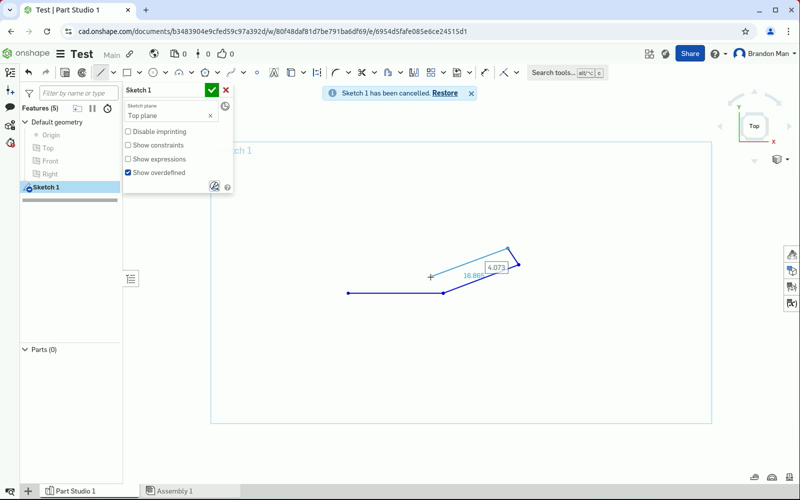
mouse_move(348, 276)
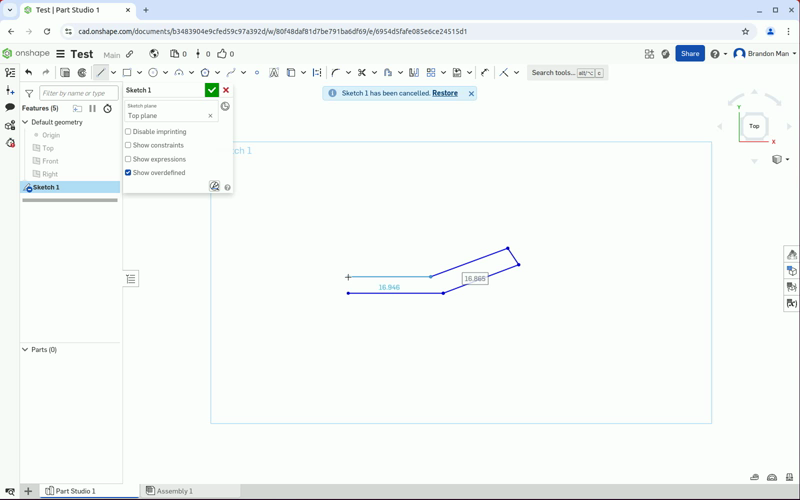
click(348, 276)
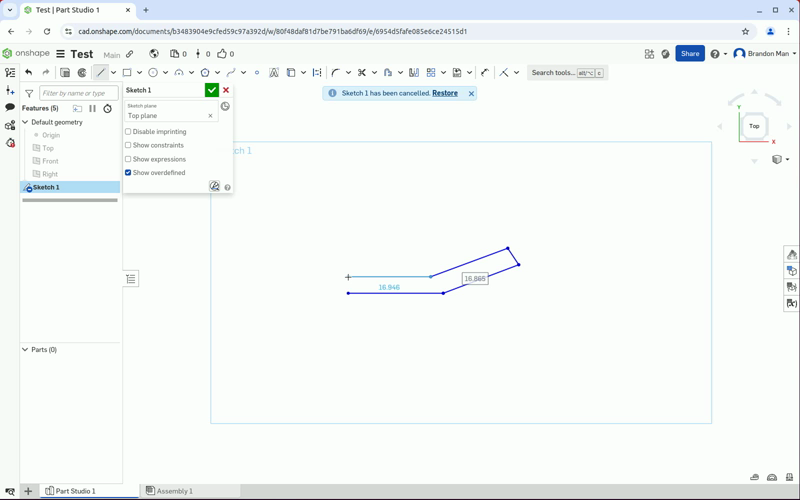
key_up(shift)
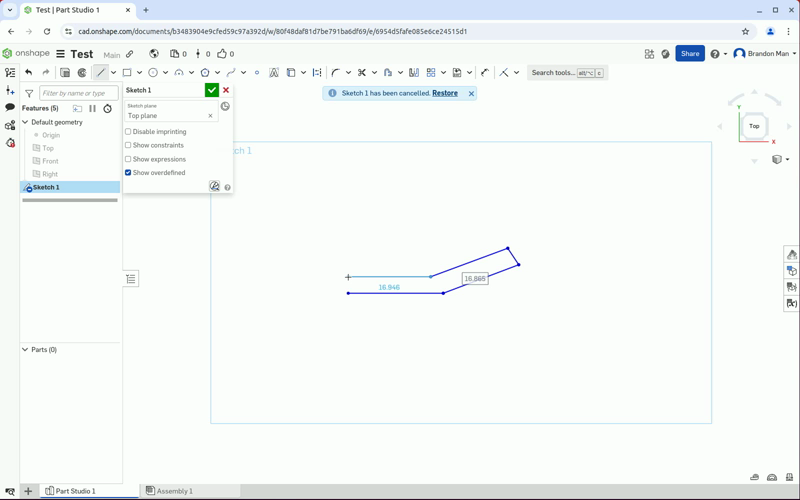
mouse_move(378, 276)
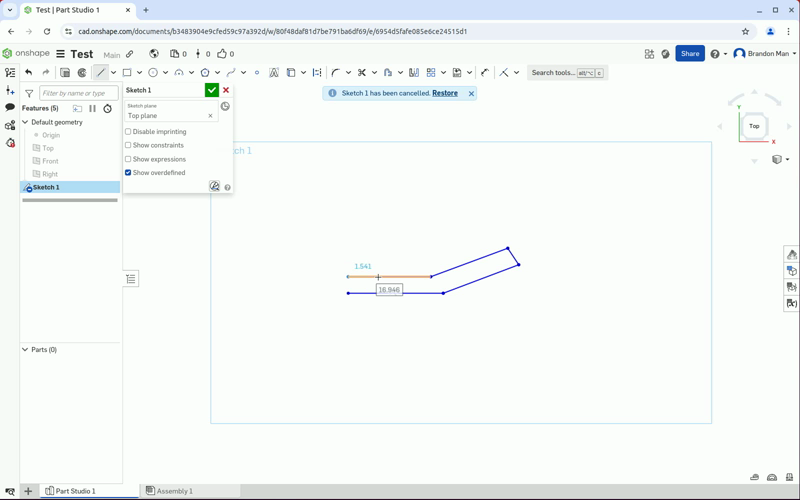
key_down(shift)
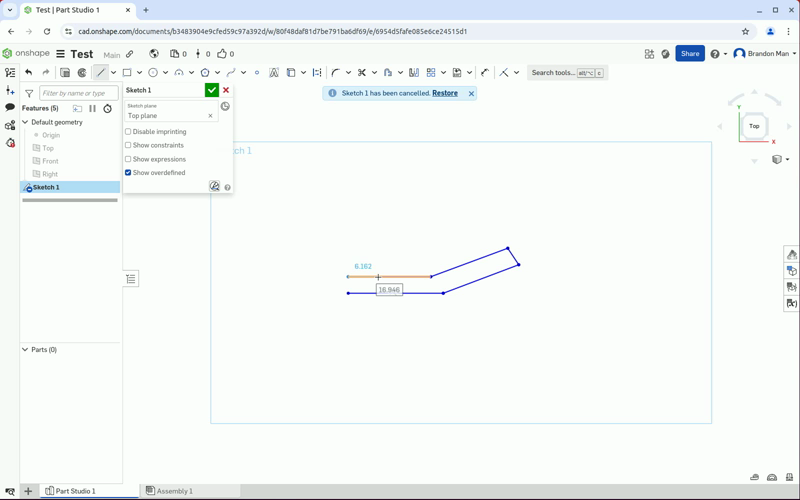
mouse_move(348, 293)
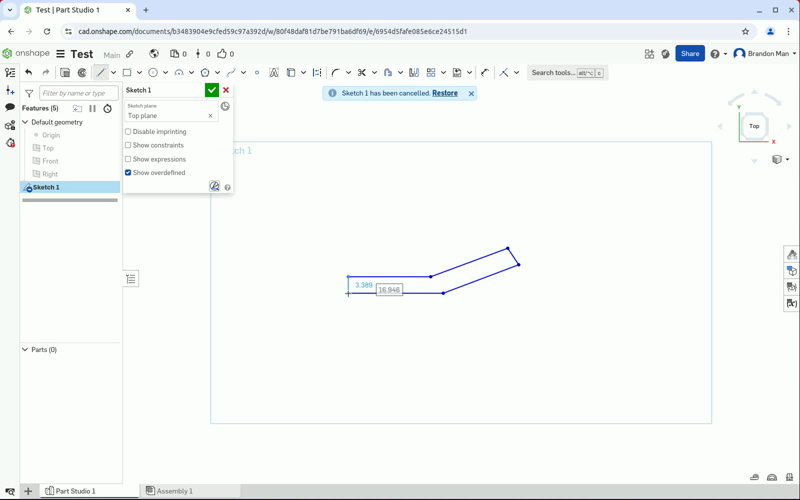
key_up(shift)
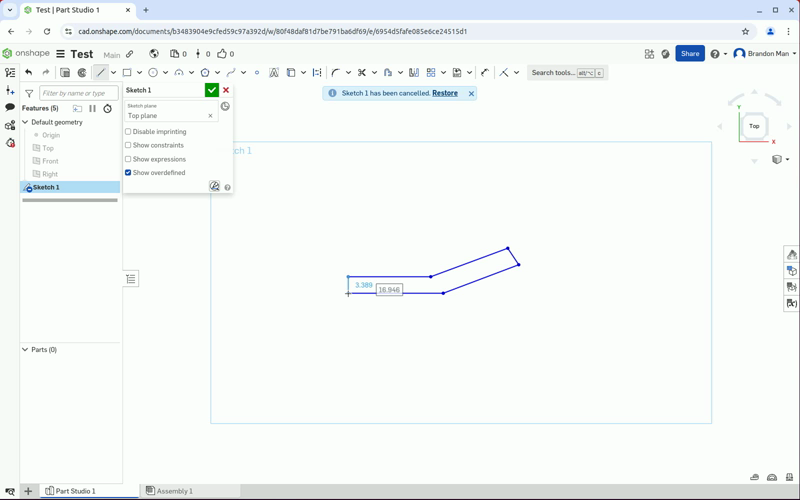
click(348, 293)
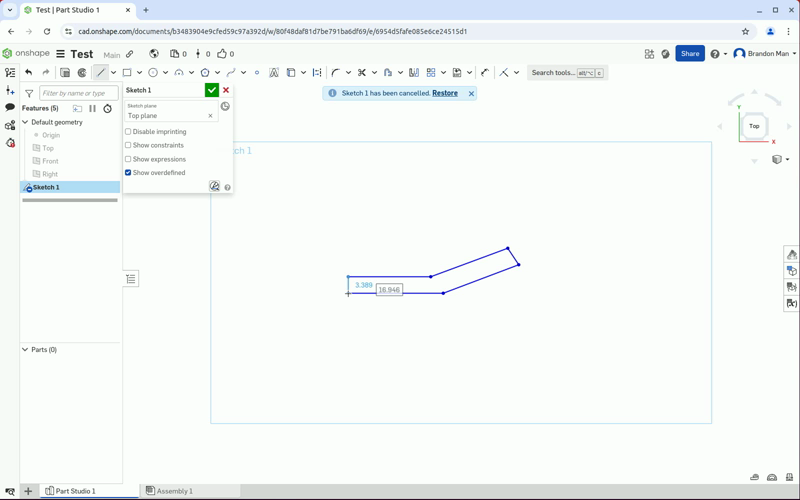
key(esc)
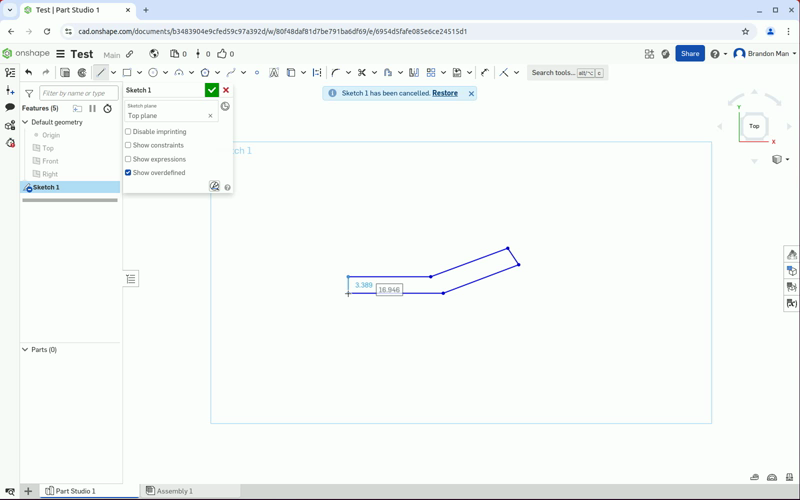
mouse_move(370, 286)
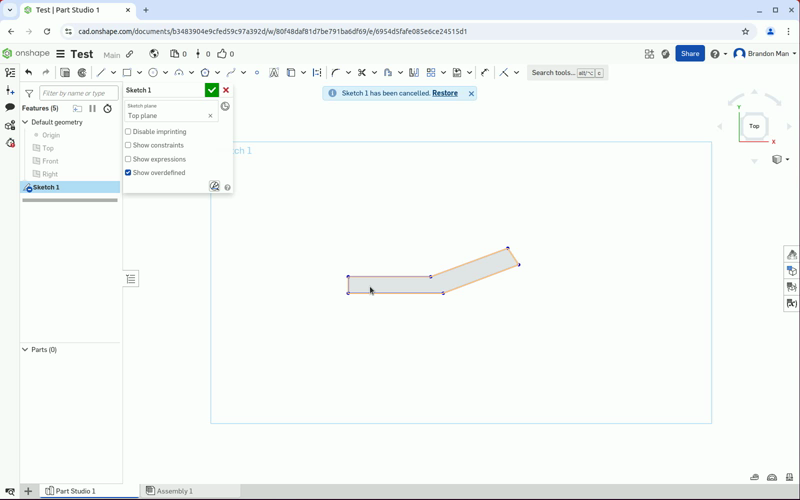
click(370, 286)
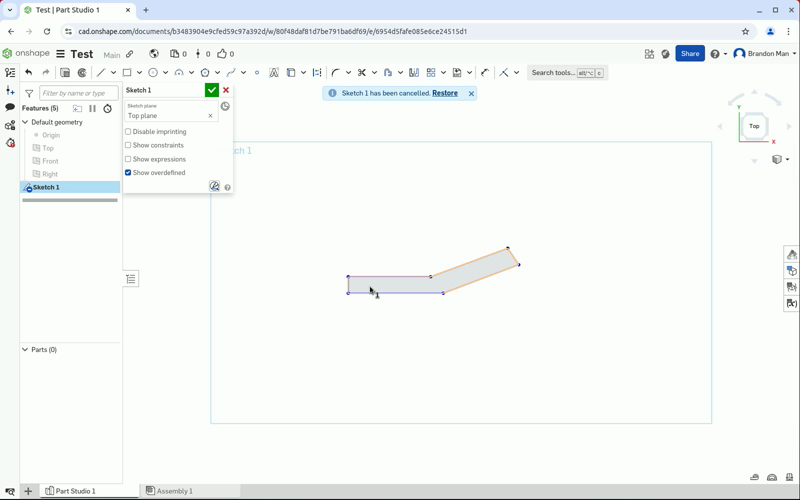
mouse_move(73, 352)
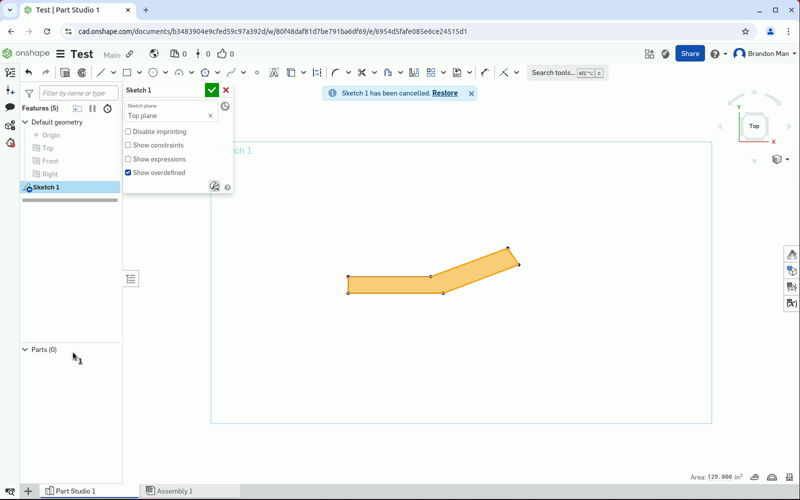
key(shift+y)
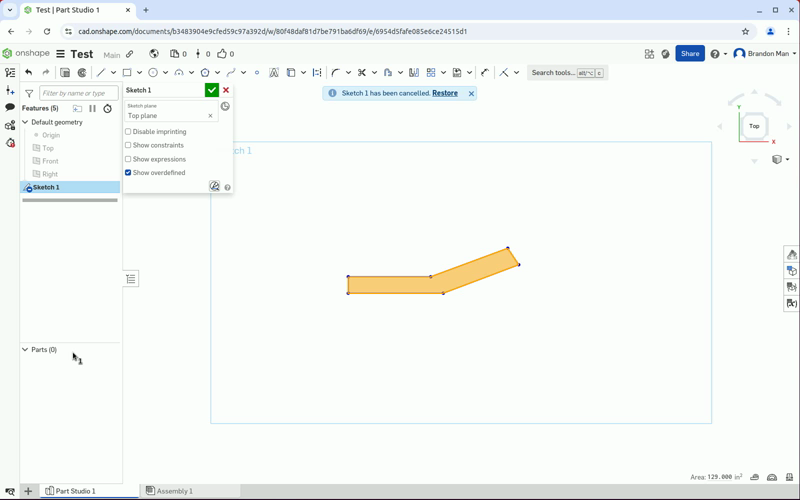
key(shift+e)
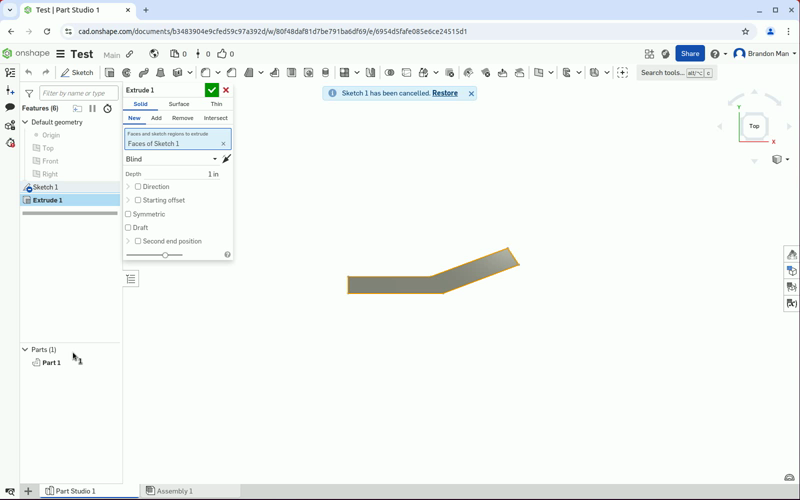
mouse_move(143, 106)
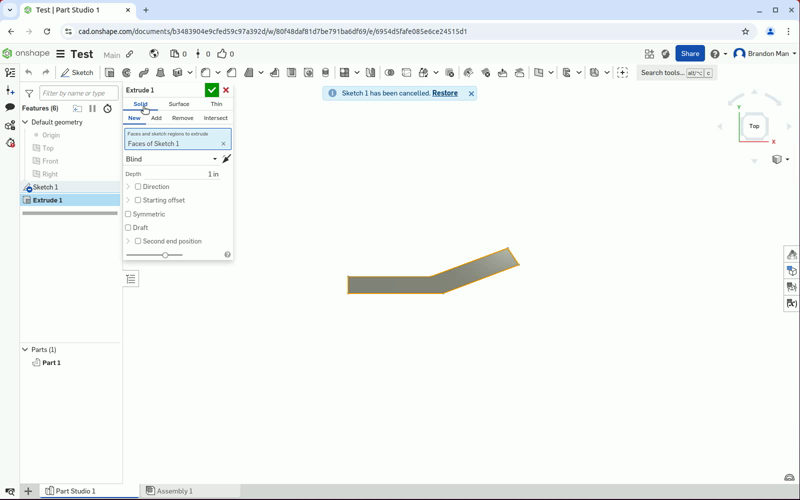
click(143, 106)
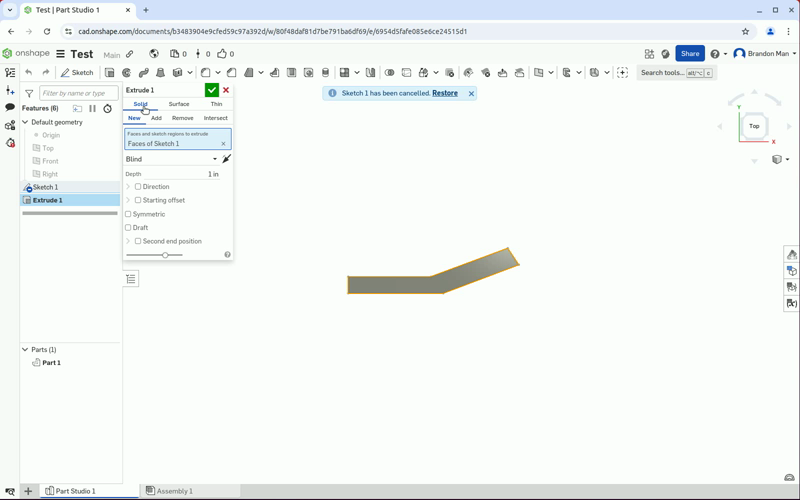
mouse_move(137, 120)
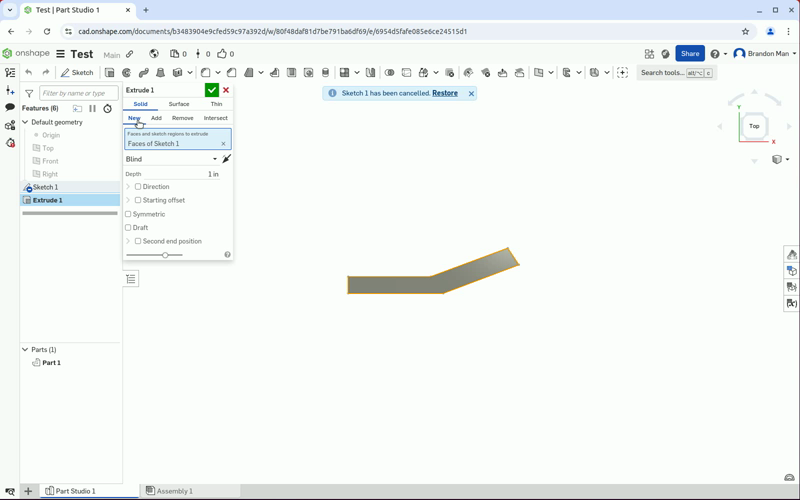
click(137, 120)
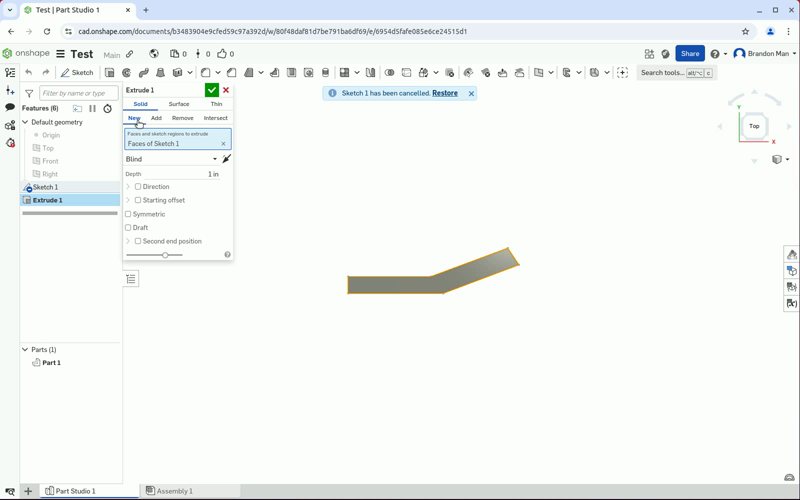
key(tab, 4)
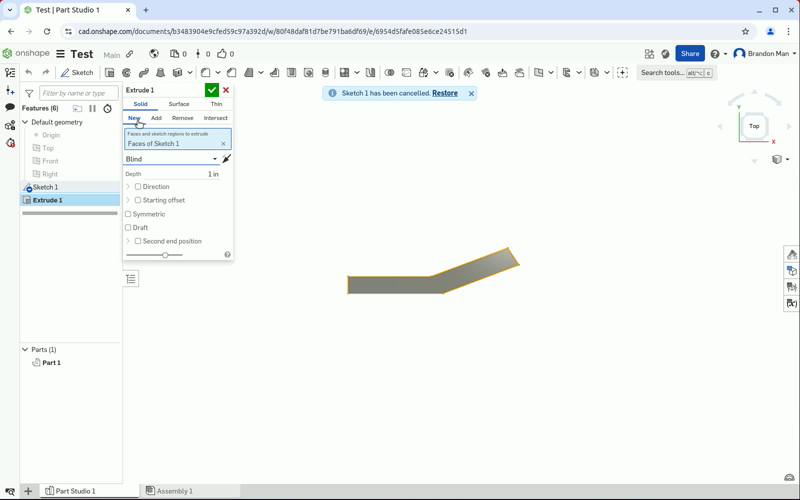
text(-8.906)
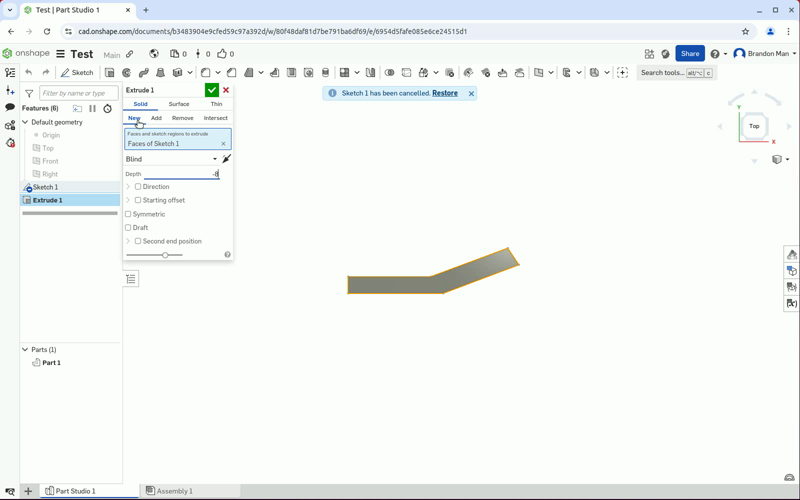
key(enter)
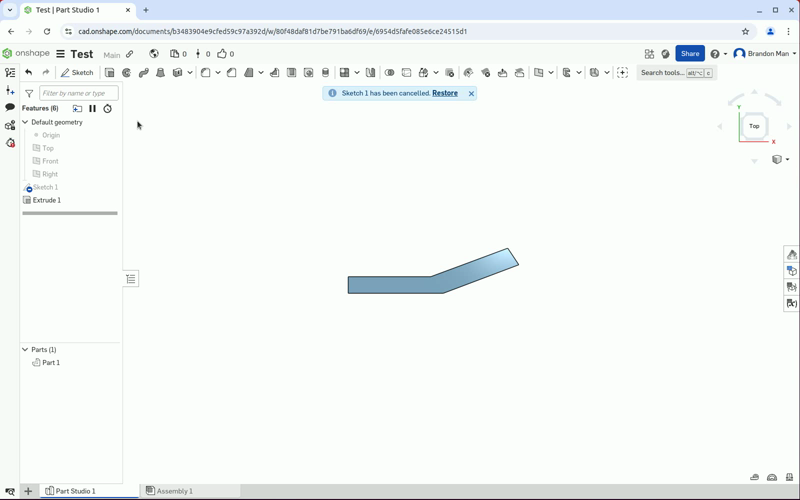
key(shift+h)
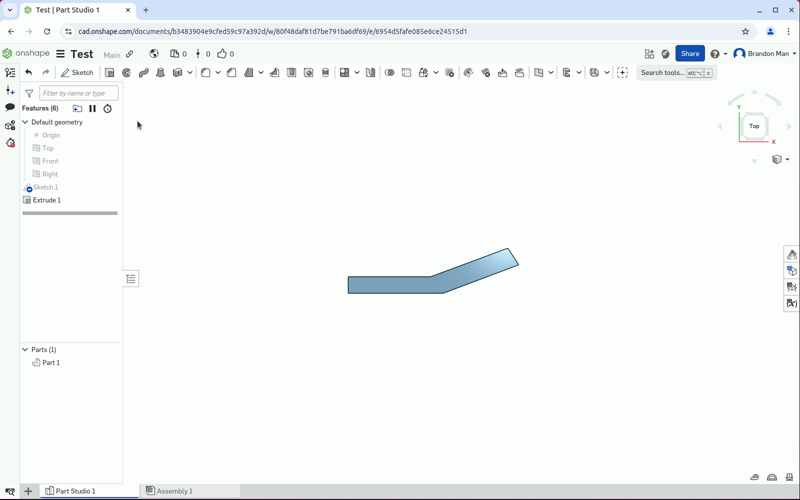
key(shift+h)
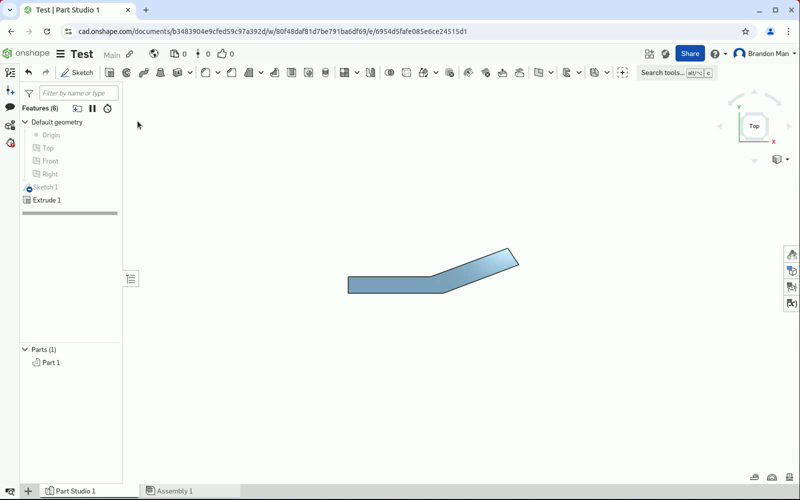
mouse_move(73, 189)
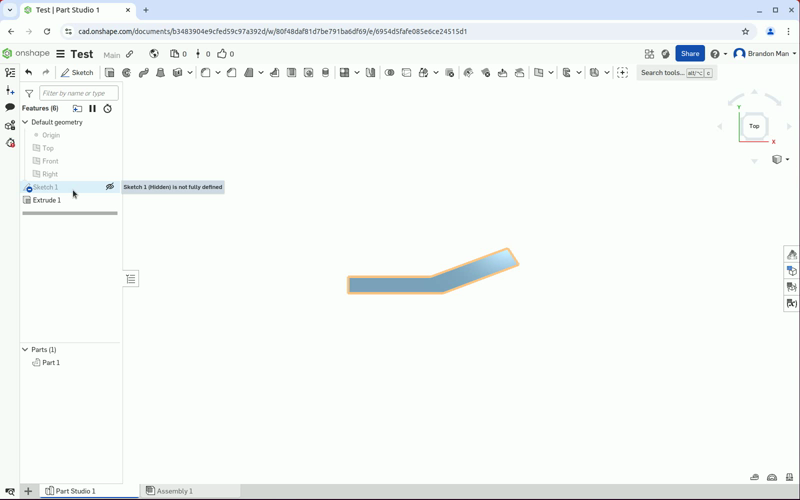
click(73, 189)
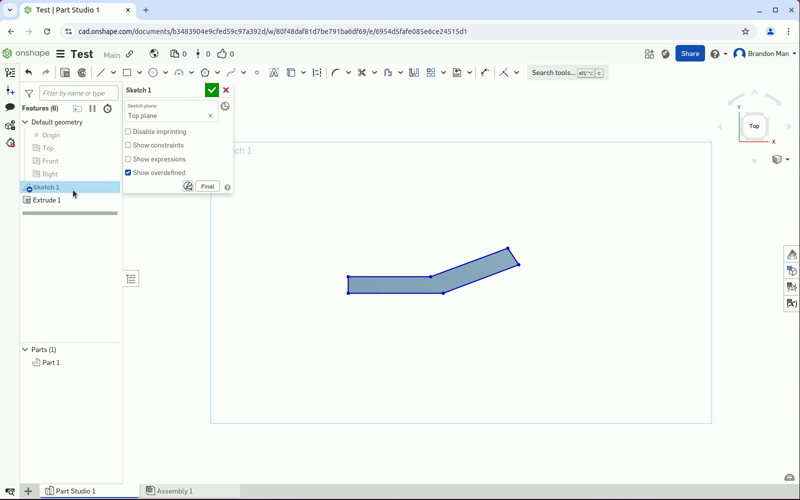
mouse_move(229, 92)
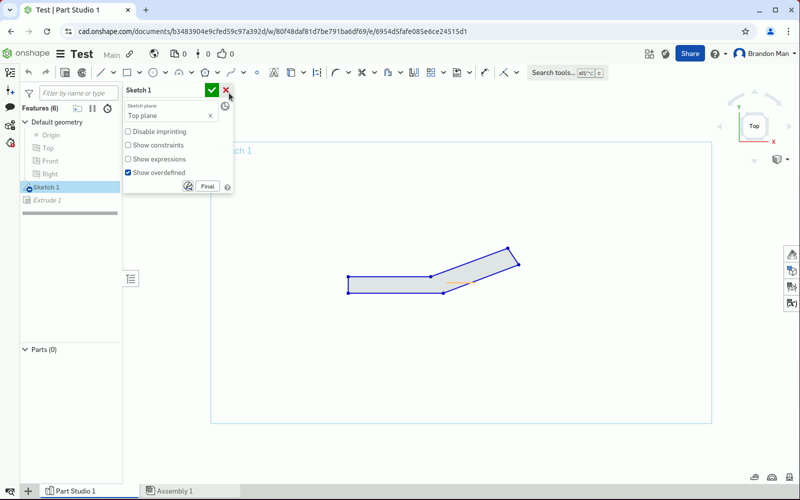
click(229, 92)
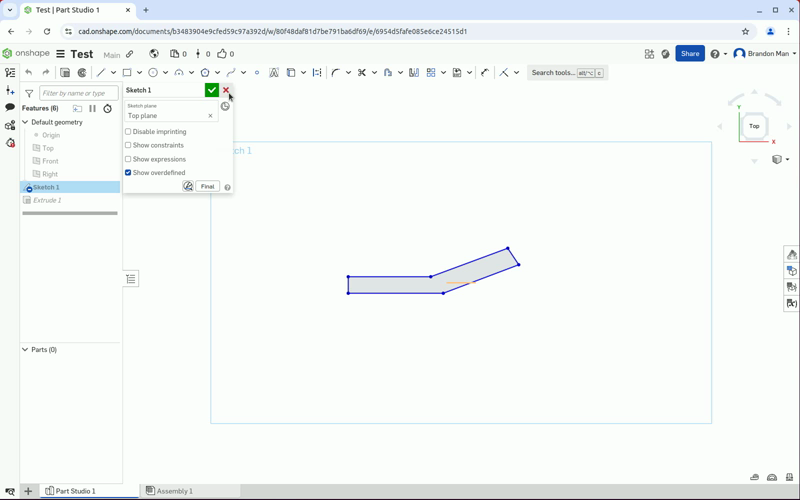
key(shift+s)
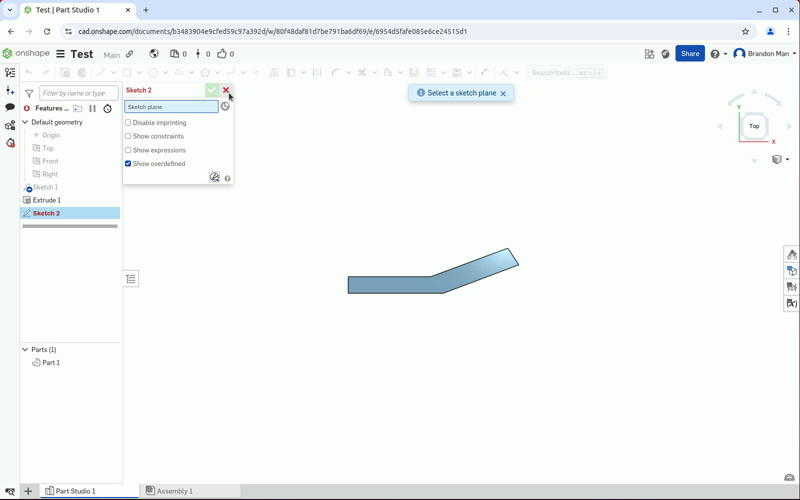
mouse_move(73, 150)
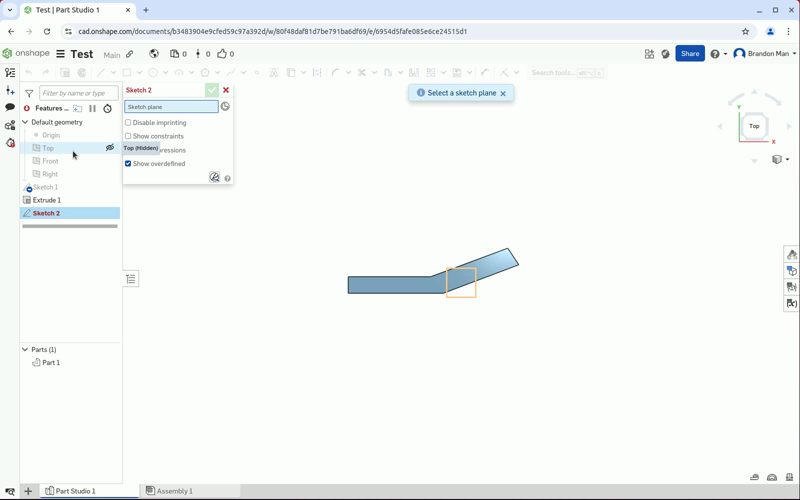
click(73, 150)
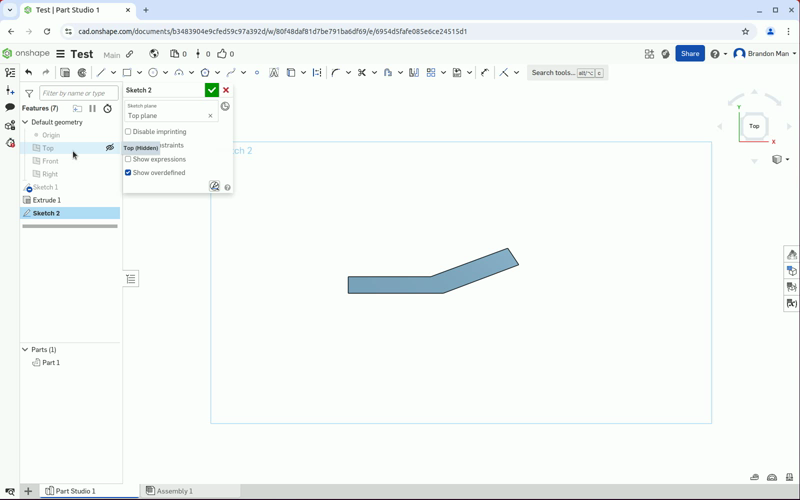
mouse_move(73, 352)
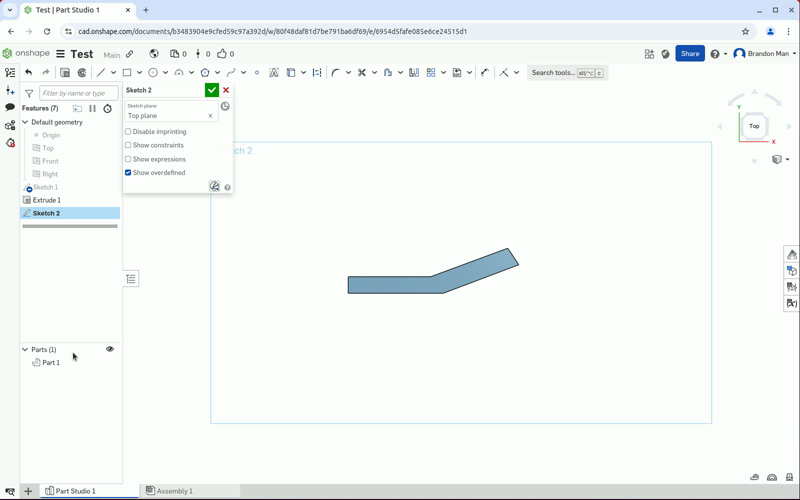
key(y)
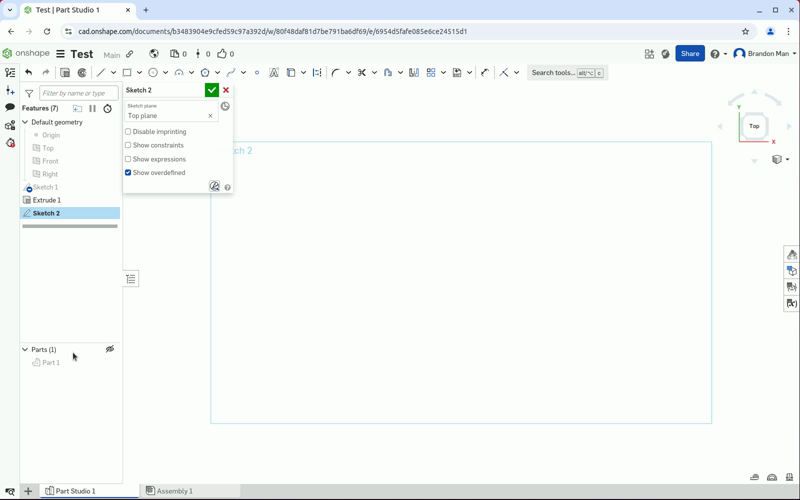
key(l)
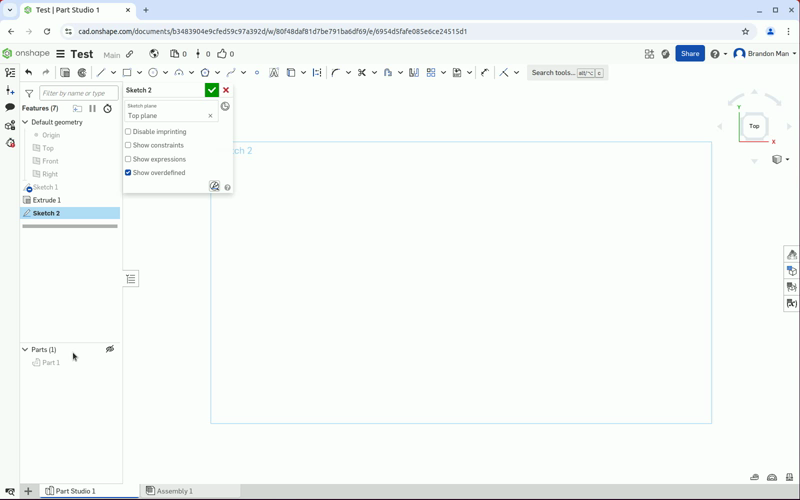
key_down(shift)
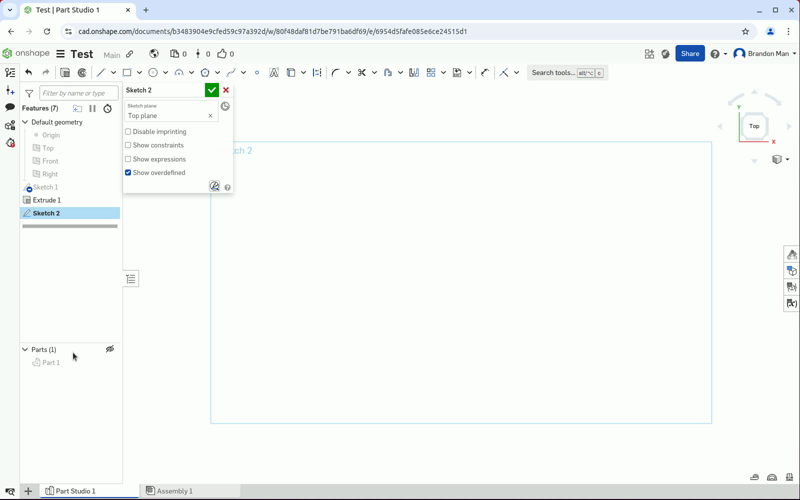
mouse_move(508, 247)
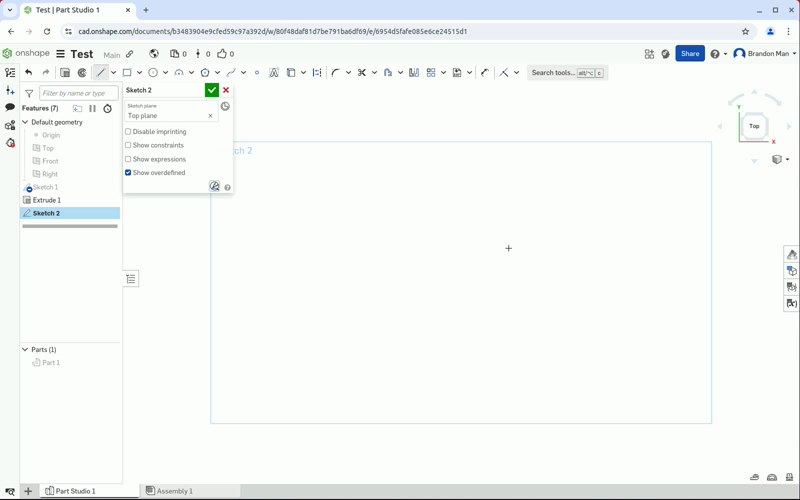
click(508, 247)
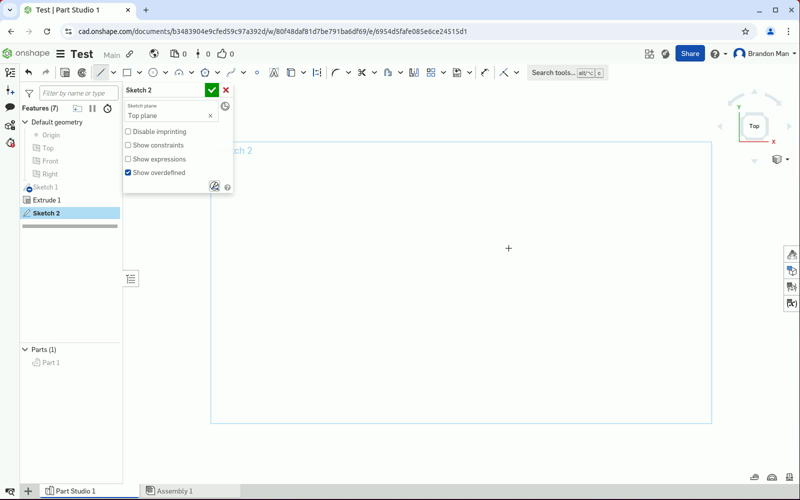
key_up(shift)
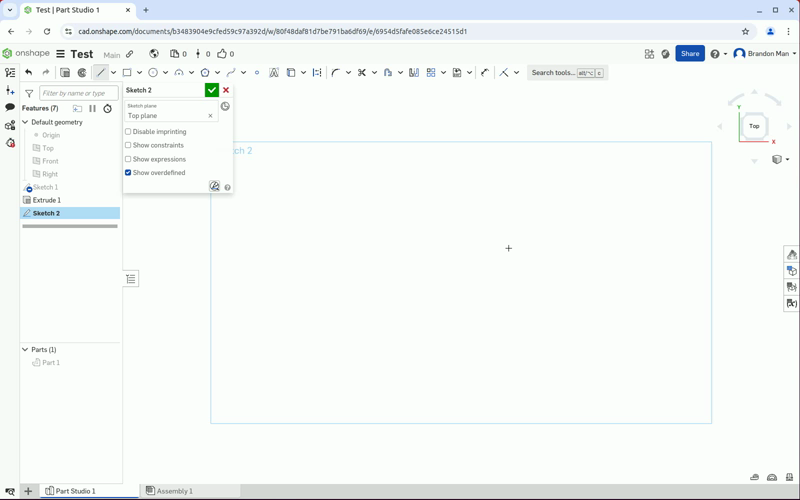
key_down(shift)
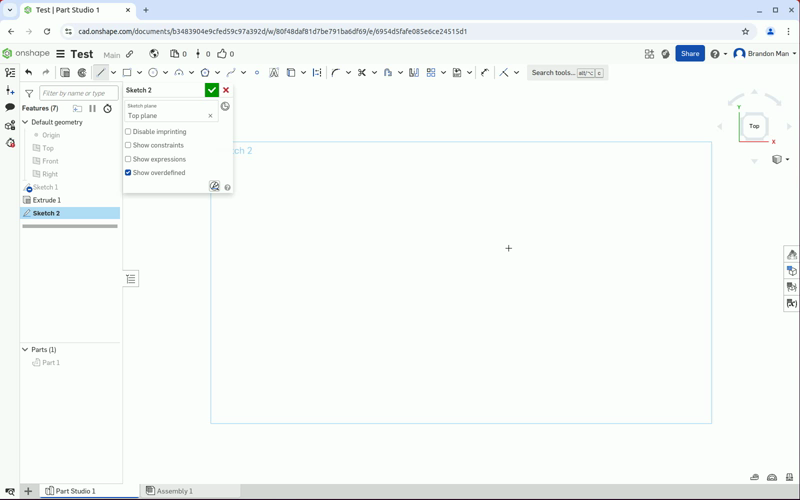
mouse_move(538, 247)
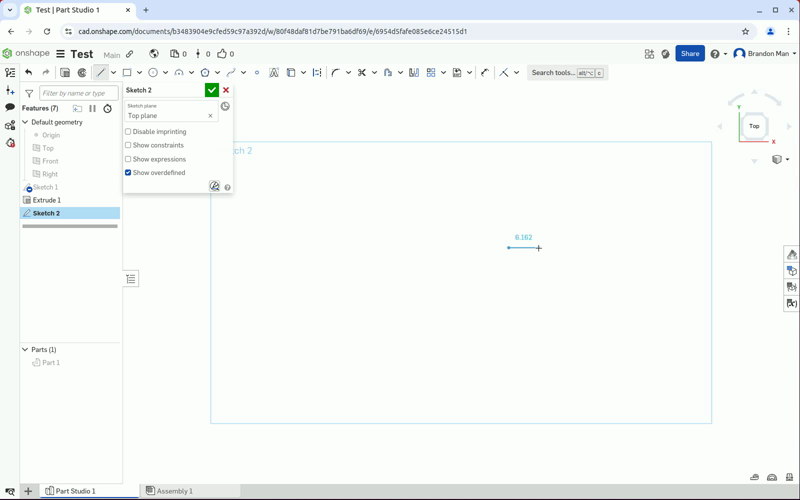
mouse_move(519, 264)
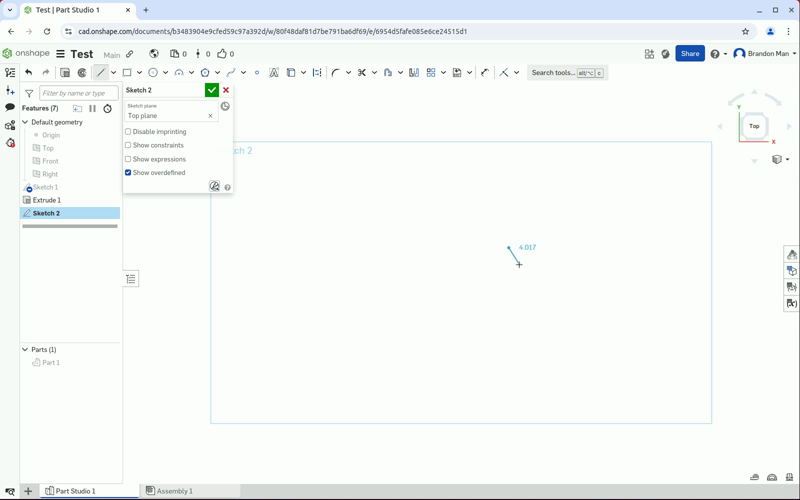
click(519, 264)
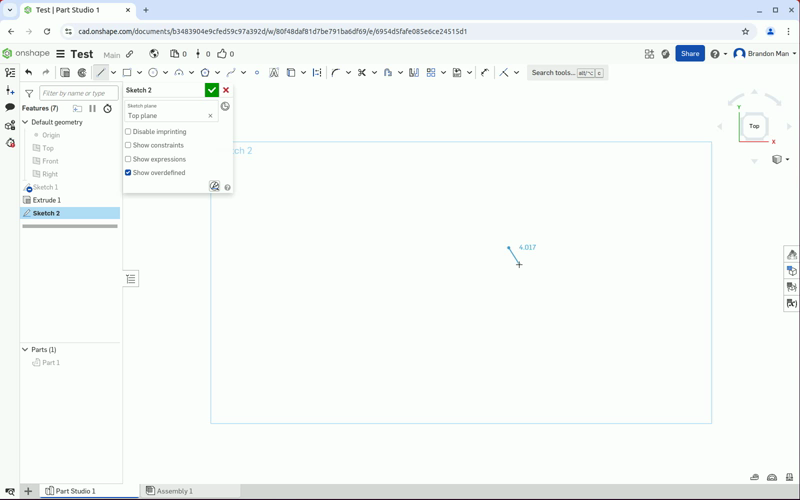
key_up(shift)
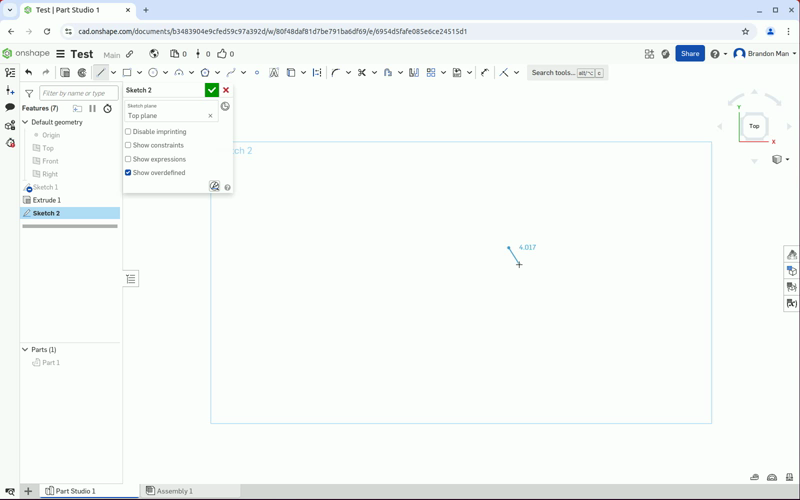
key_down(shift)
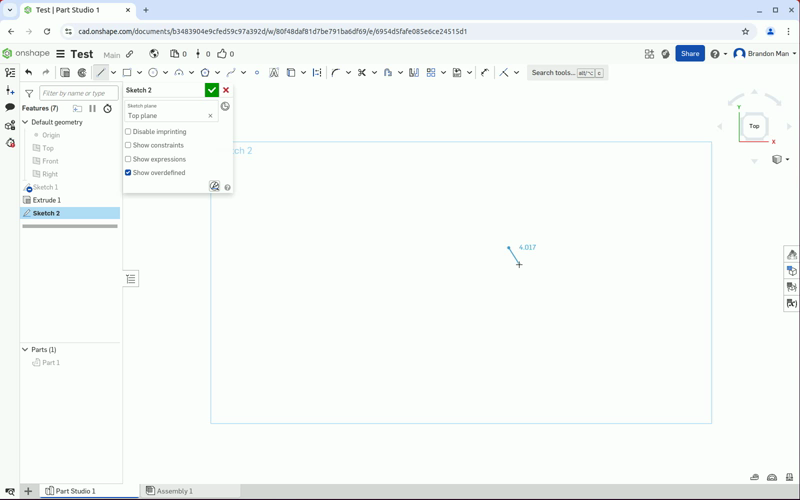
mouse_move(549, 264)
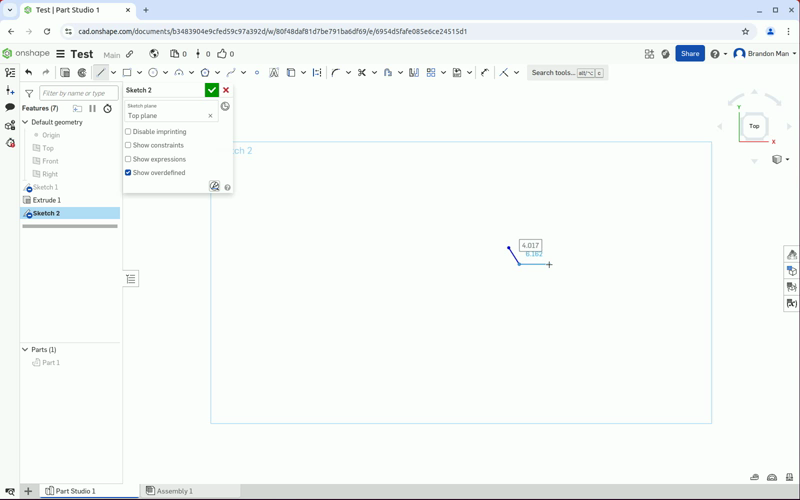
mouse_move(556, 263)
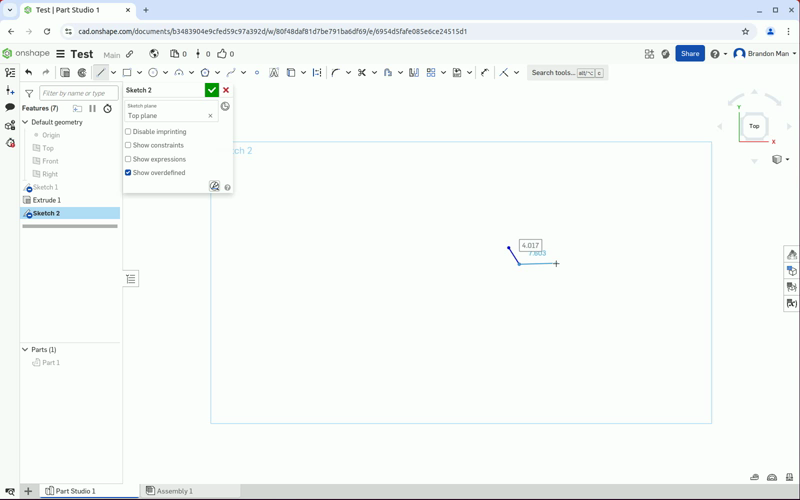
click(556, 263)
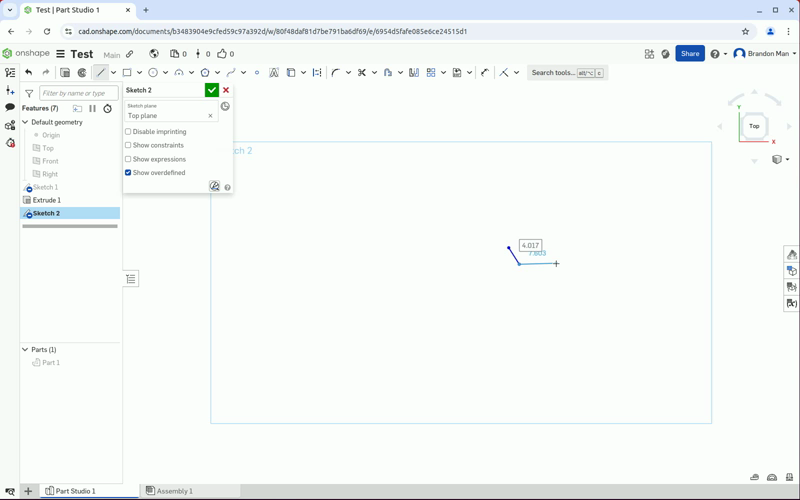
key_up(shift)
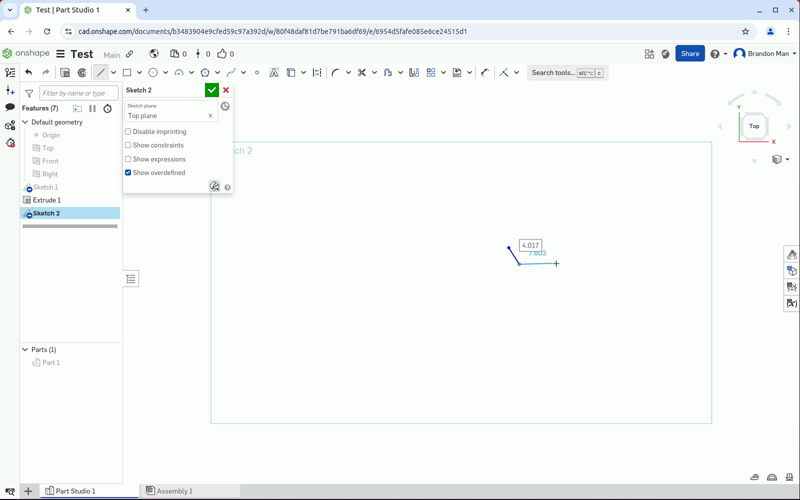
key_down(shift)
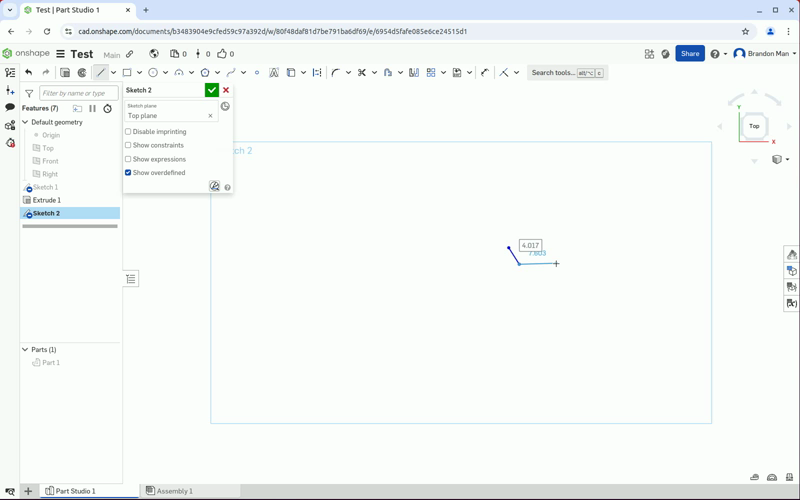
mouse_move(586, 263)
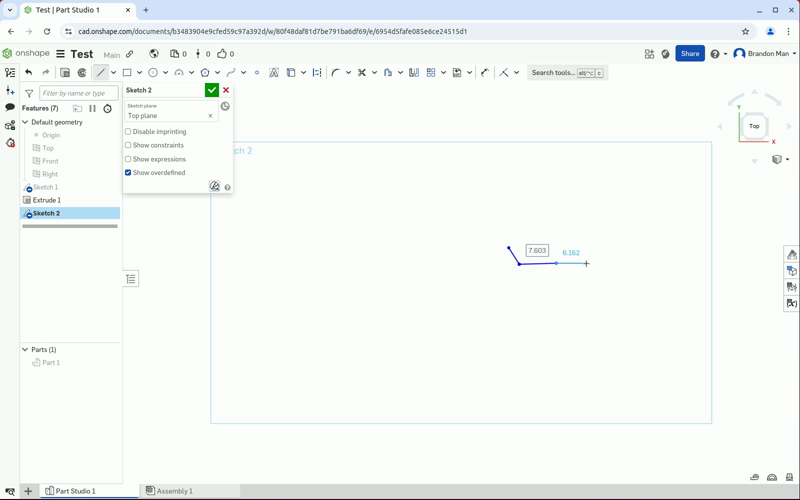
mouse_move(556, 247)
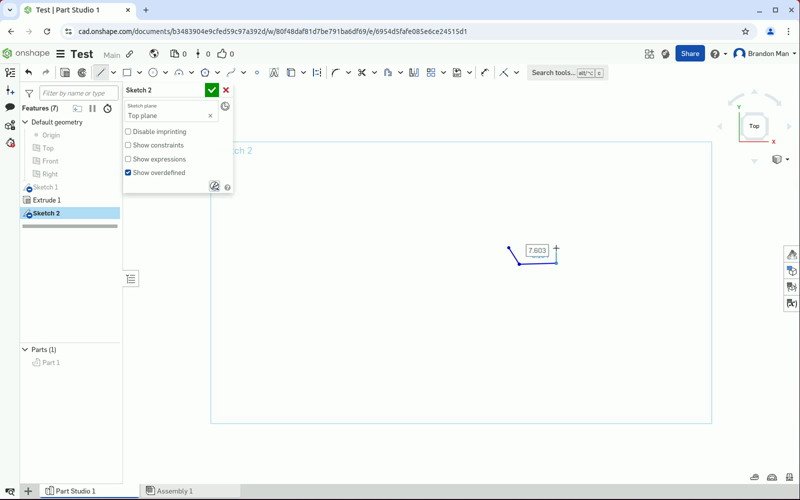
click(556, 247)
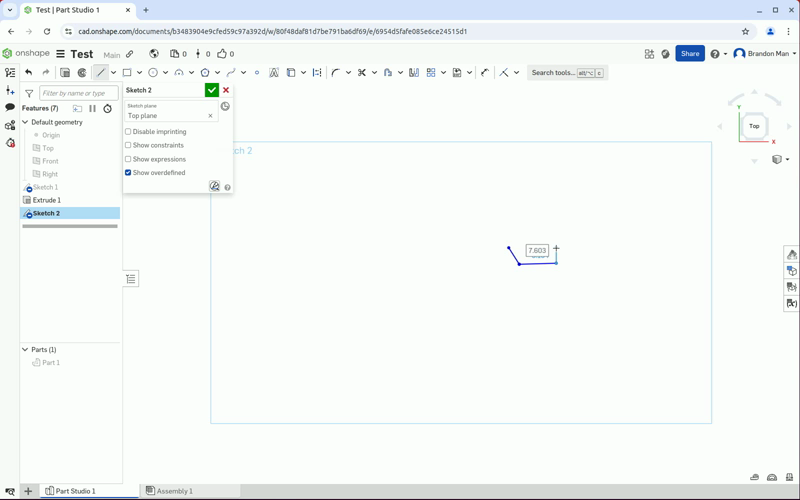
key_up(shift)
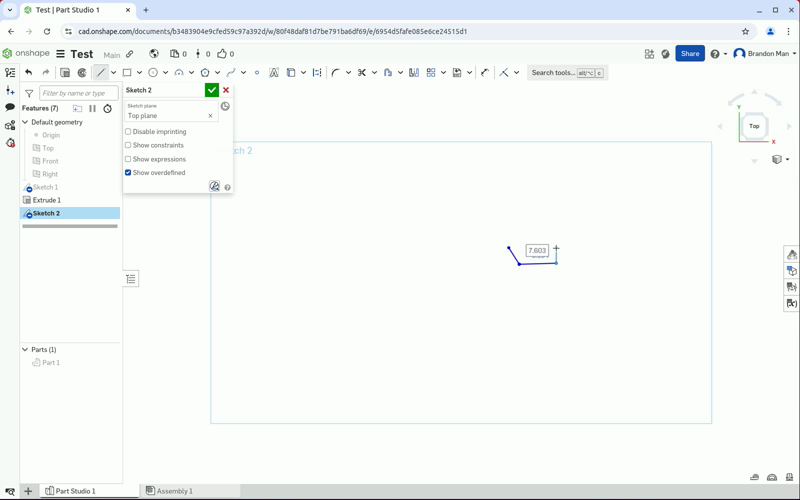
mouse_move(586, 247)
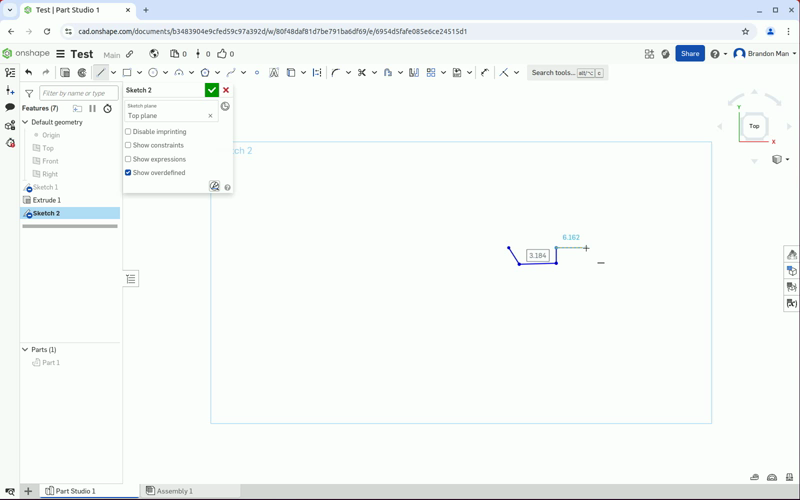
key_down(shift)
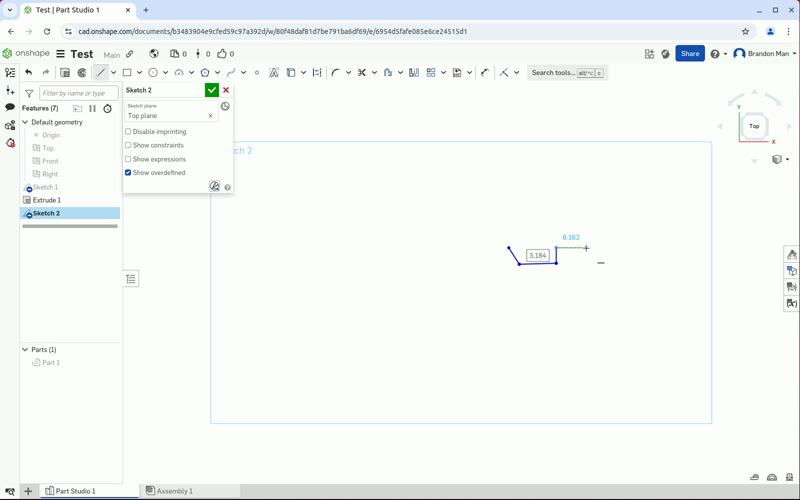
mouse_move(508, 247)
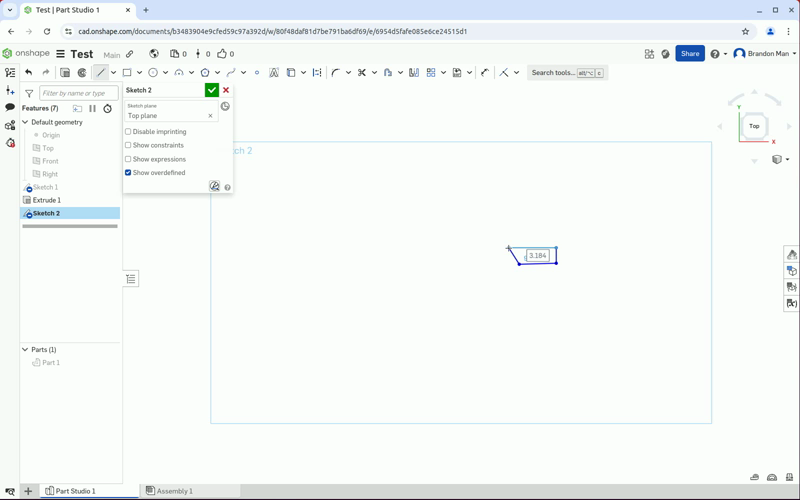
key_up(shift)
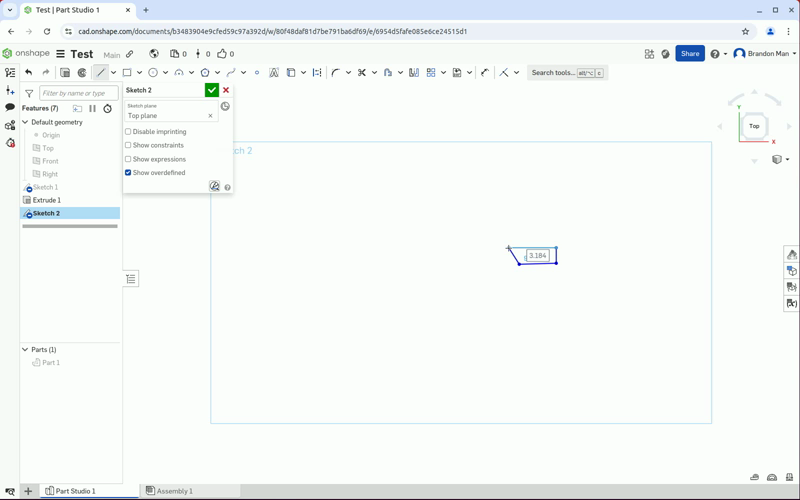
click(508, 247)
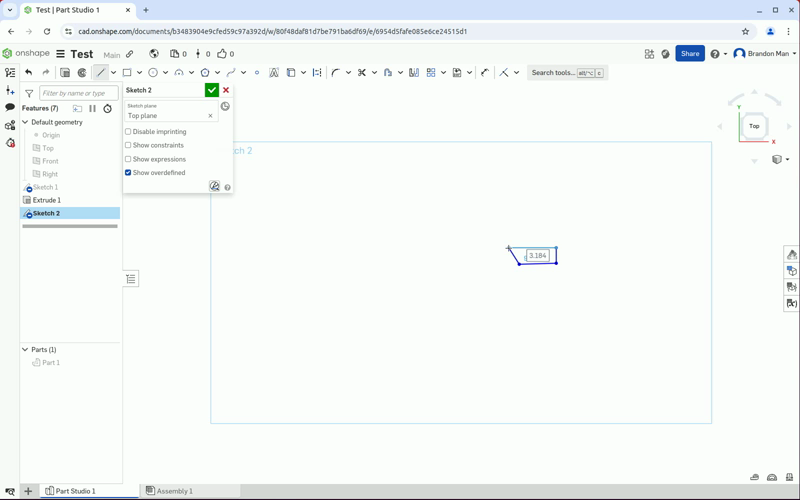
key(esc)
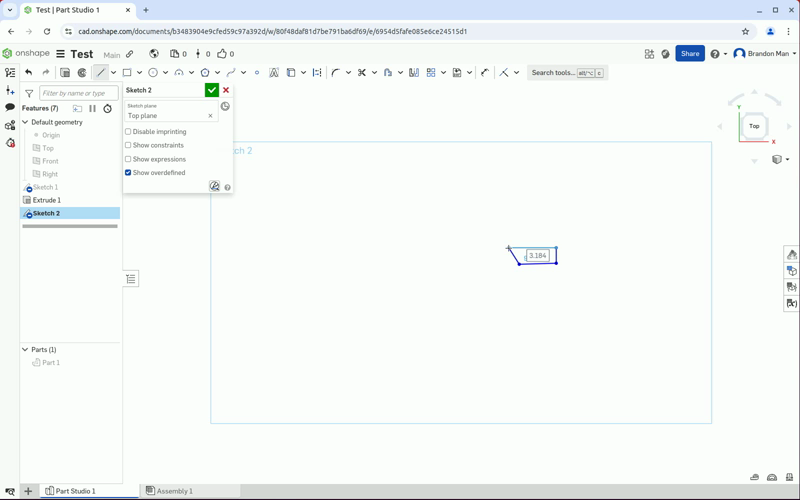
mouse_move(554, 249)
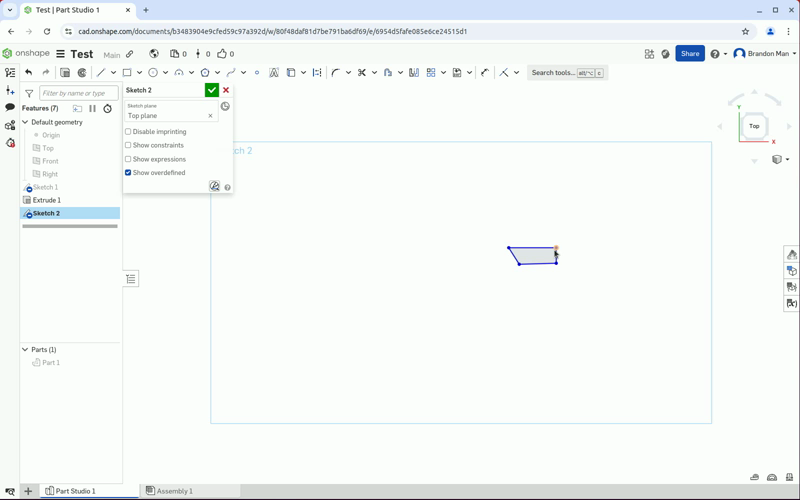
scroll(6)
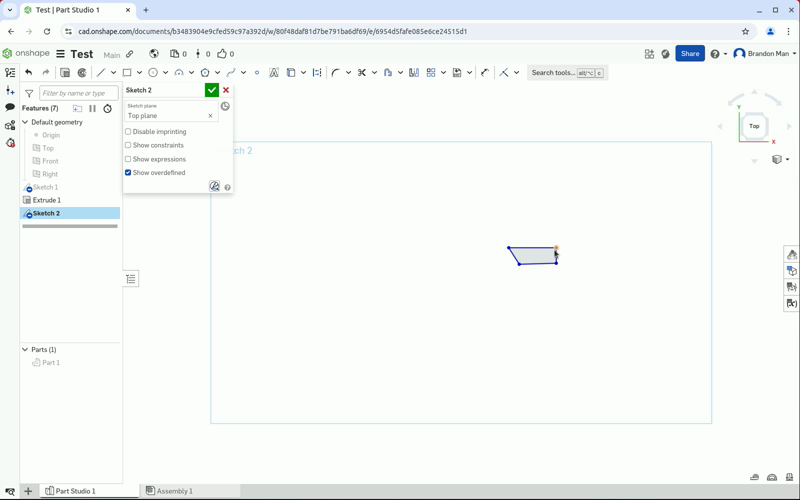
scroll(6)
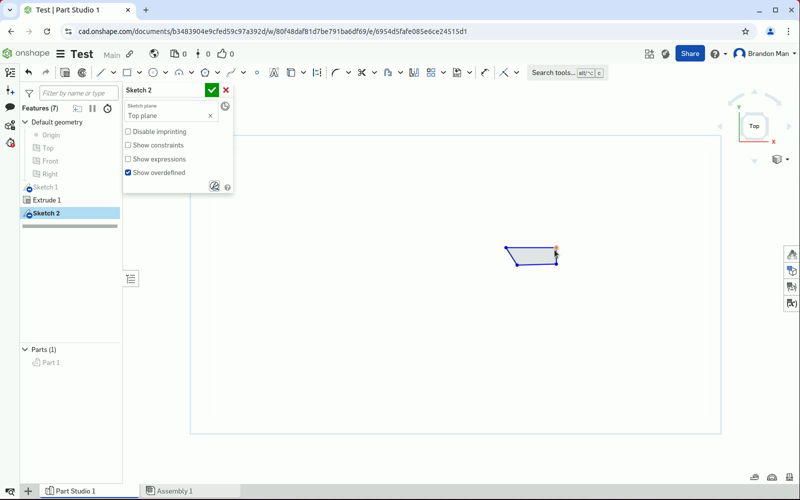
scroll(6)
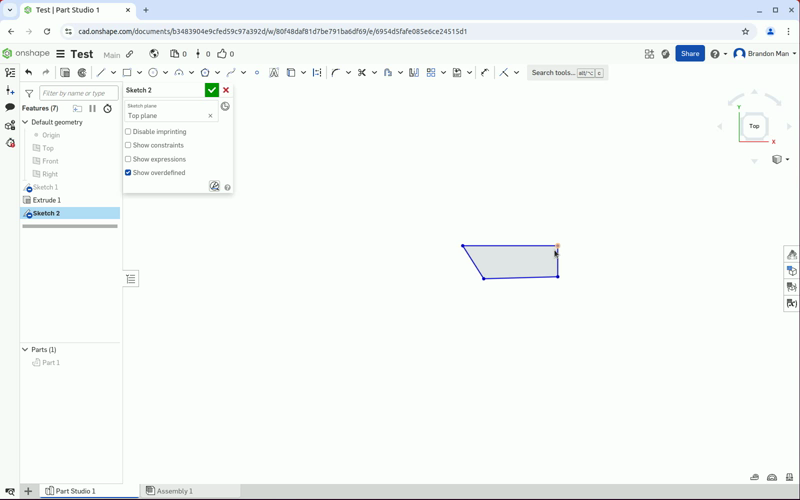
scroll(6)
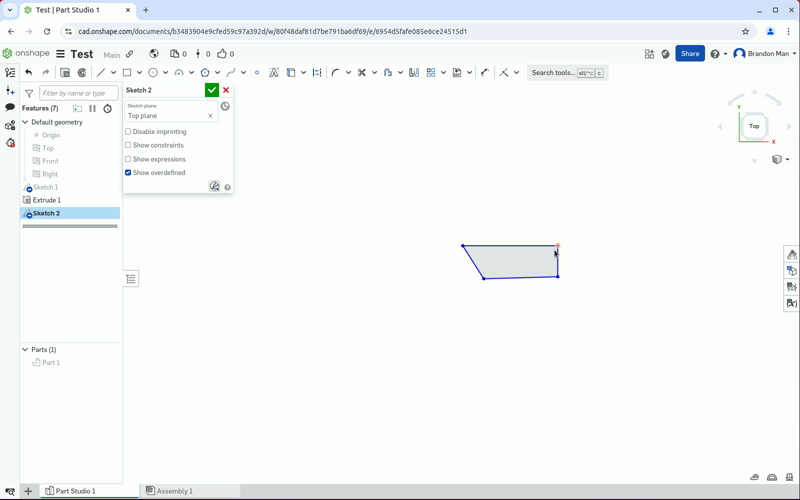
scroll(6)
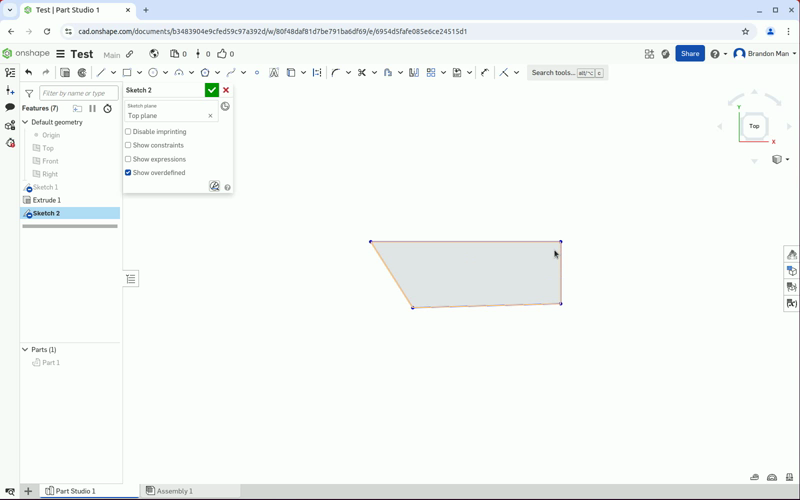
scroll(6)
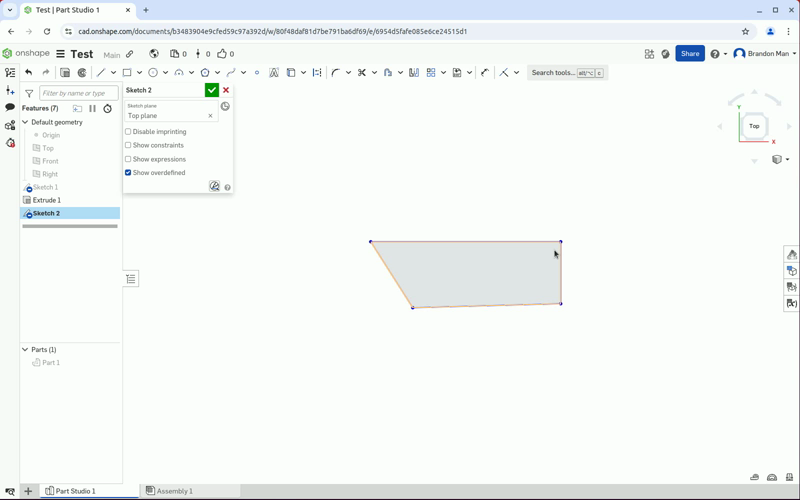
scroll(6)
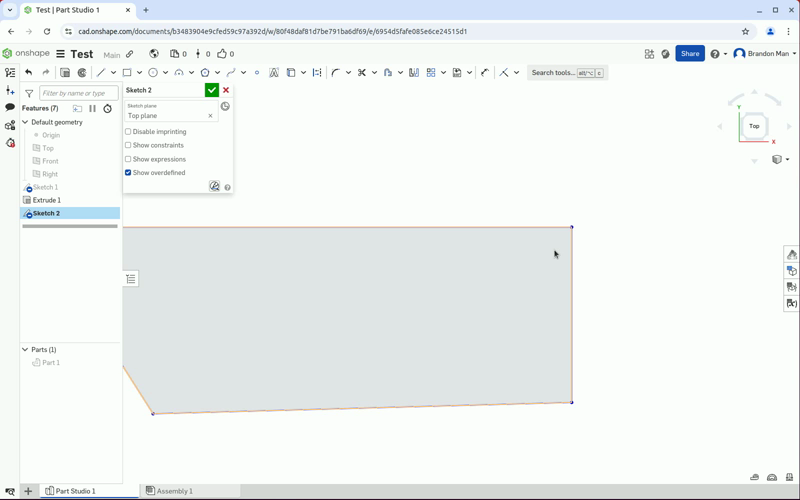
click(554, 249)
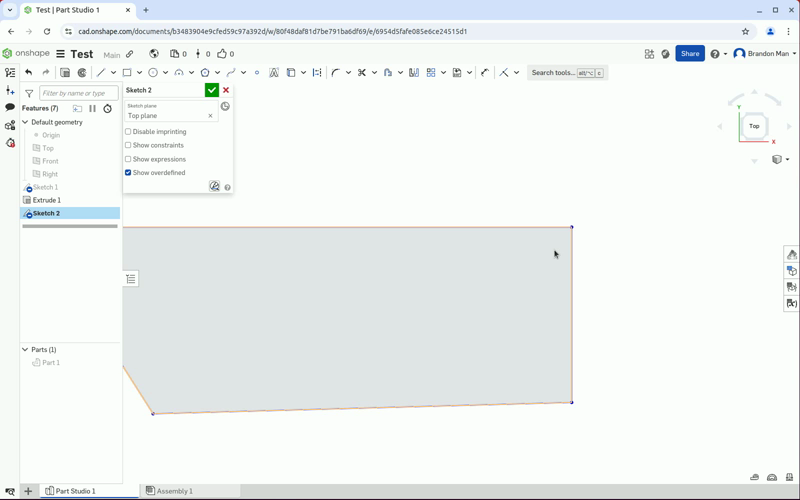
scroll(-6)
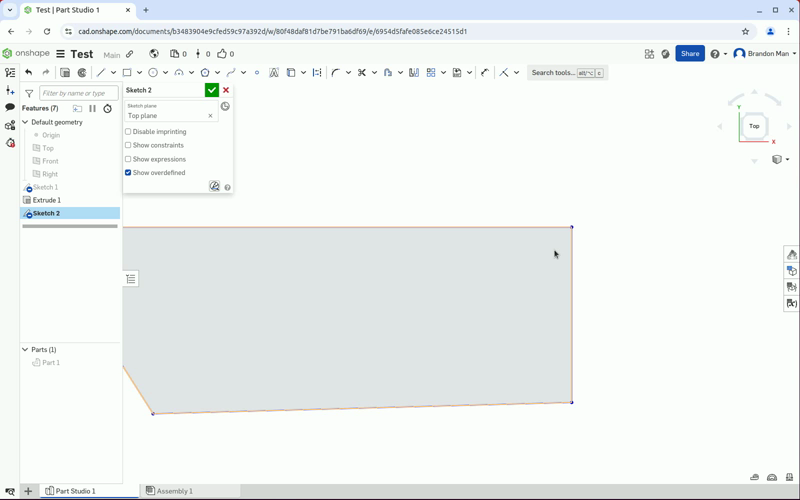
scroll(-6)
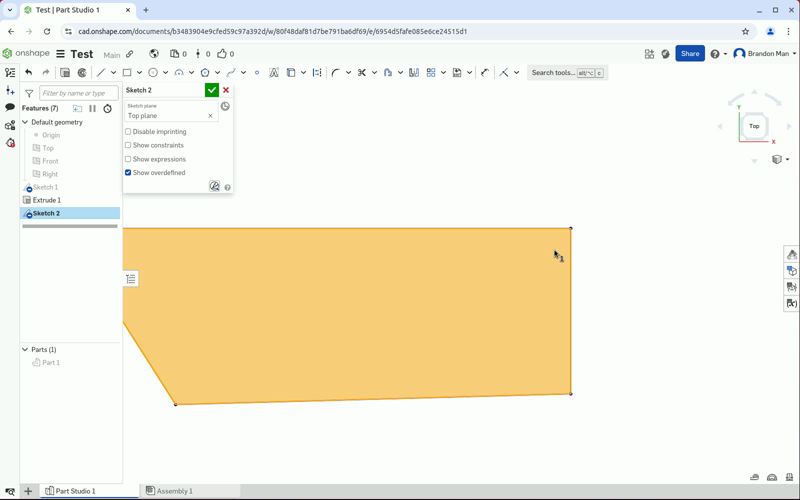
scroll(-6)
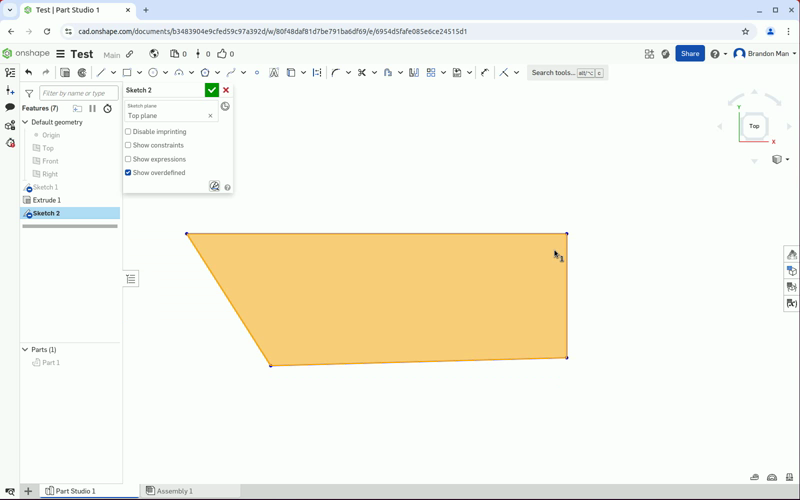
scroll(-6)
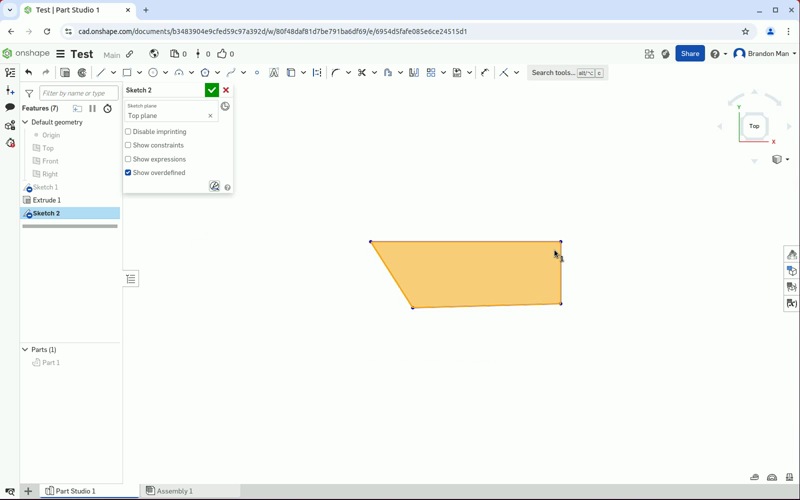
scroll(-6)
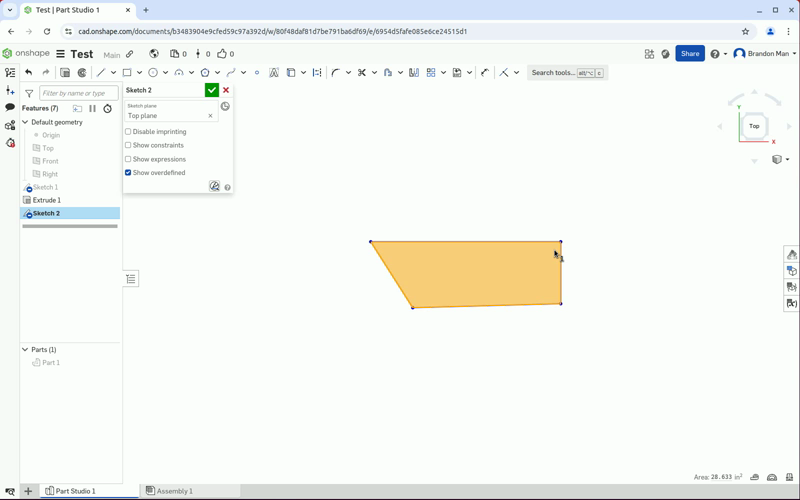
scroll(-6)
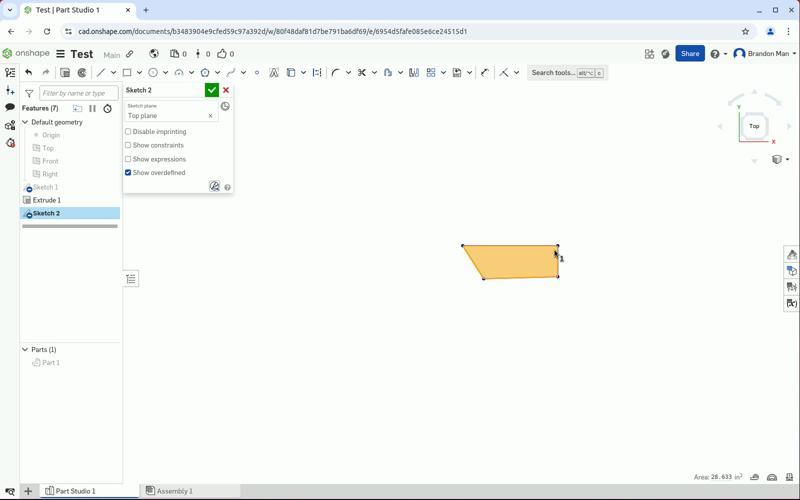
scroll(-6)
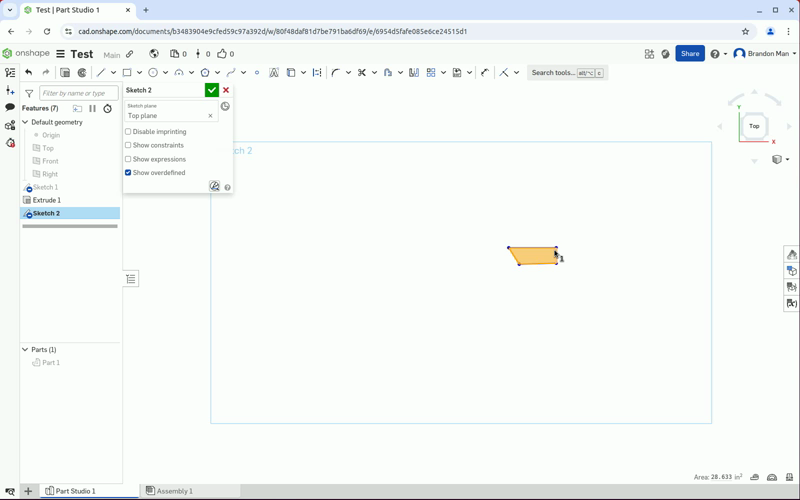
mouse_move(73, 352)
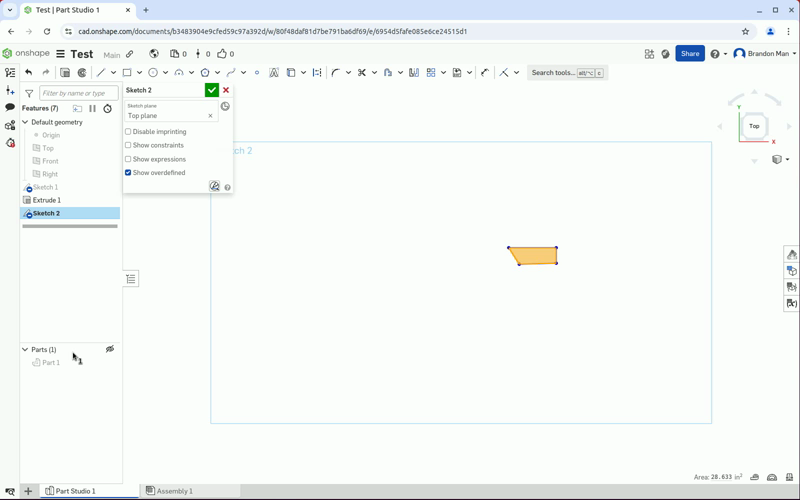
key(shift+y)
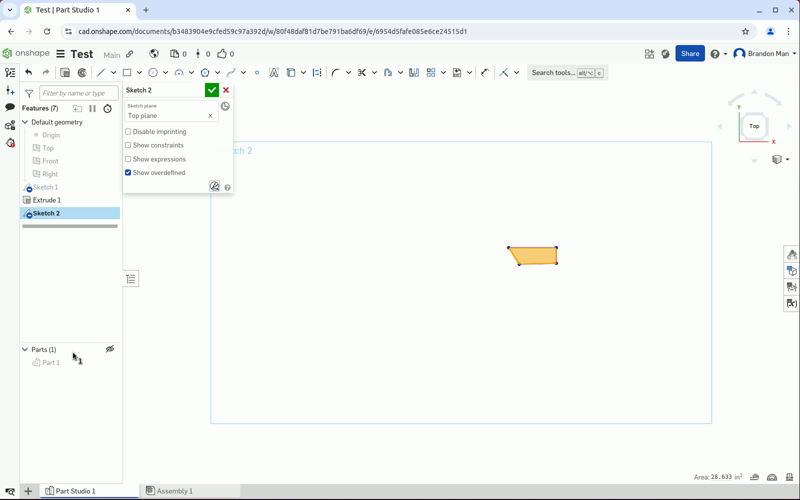
key(shift+e)
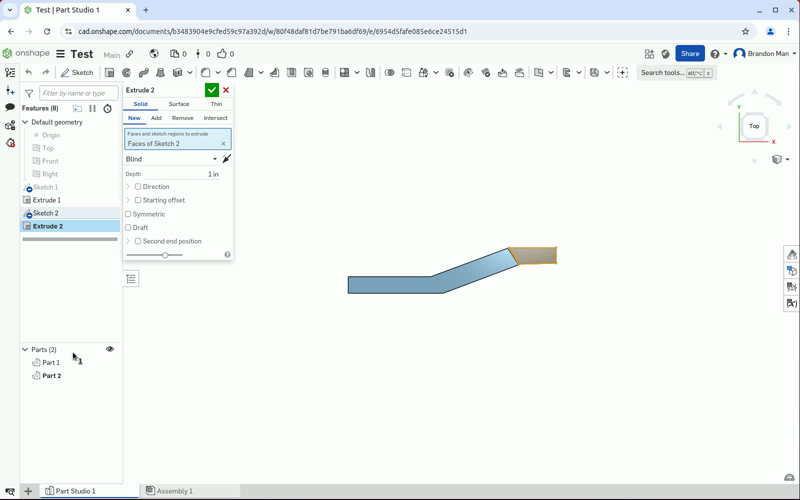
mouse_move(143, 106)
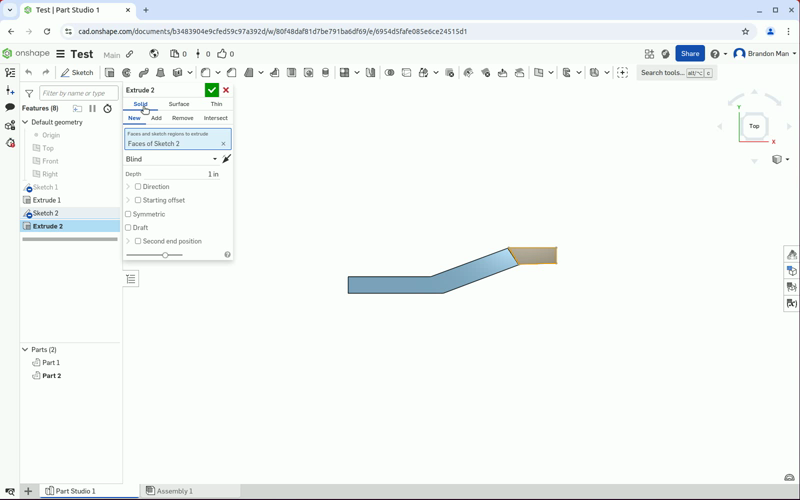
click(143, 106)
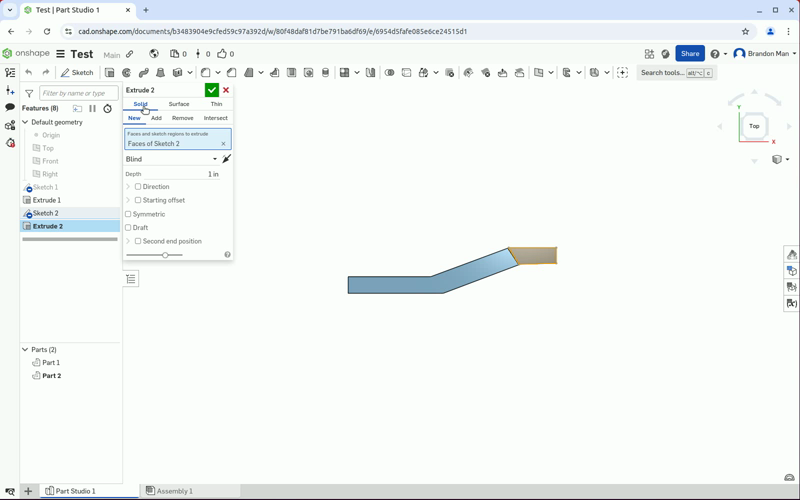
mouse_move(137, 120)
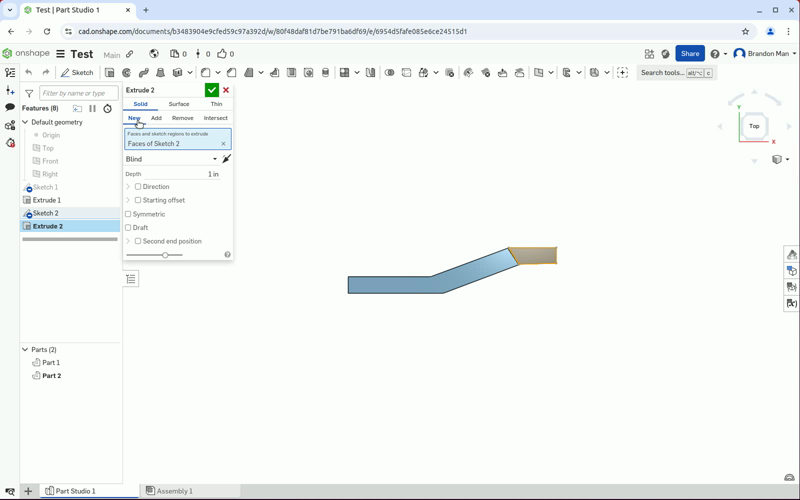
click(137, 120)
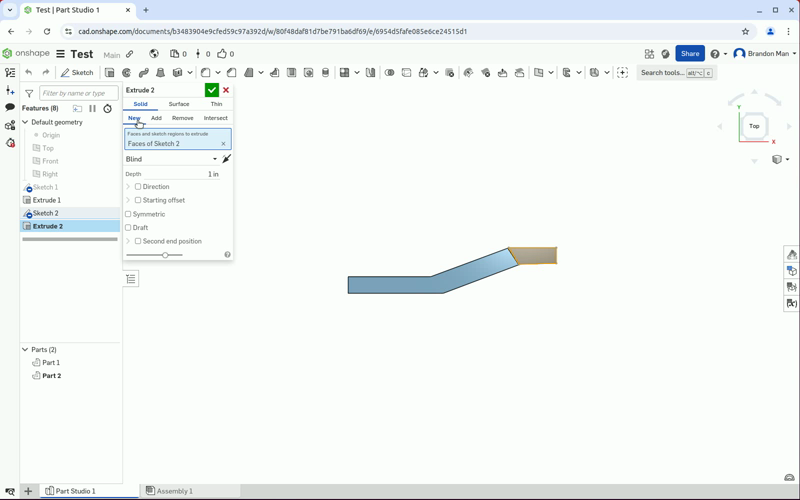
key(tab, 4)
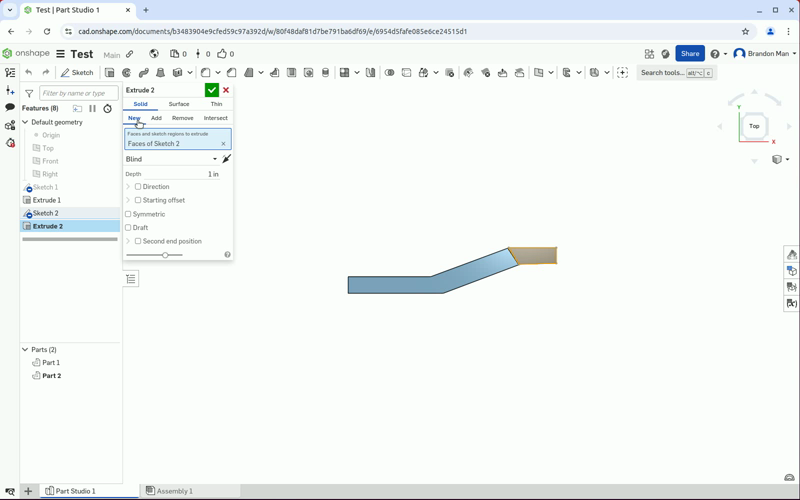
text(-8.906)
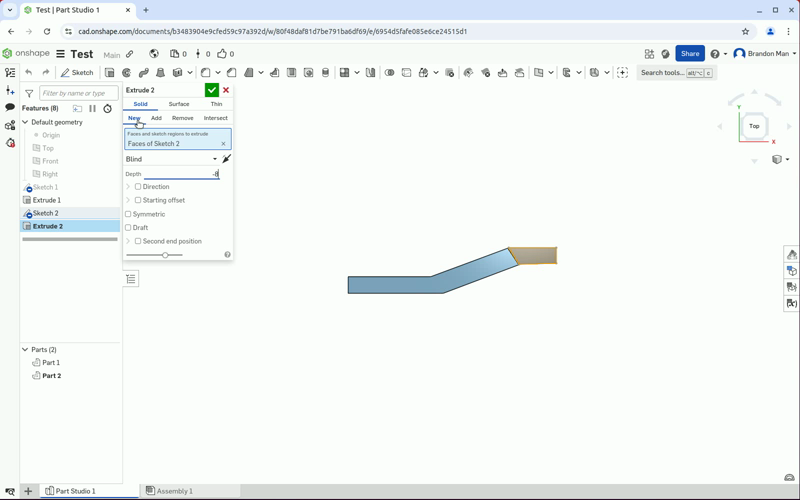
key(enter)
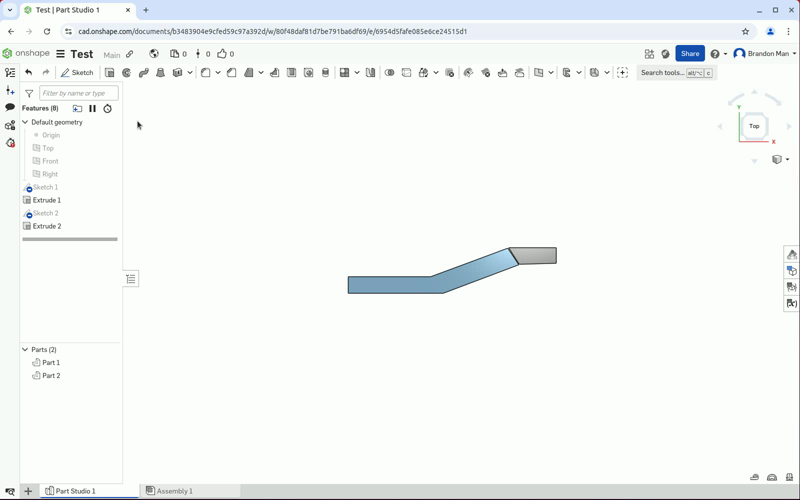
key(shift+h)
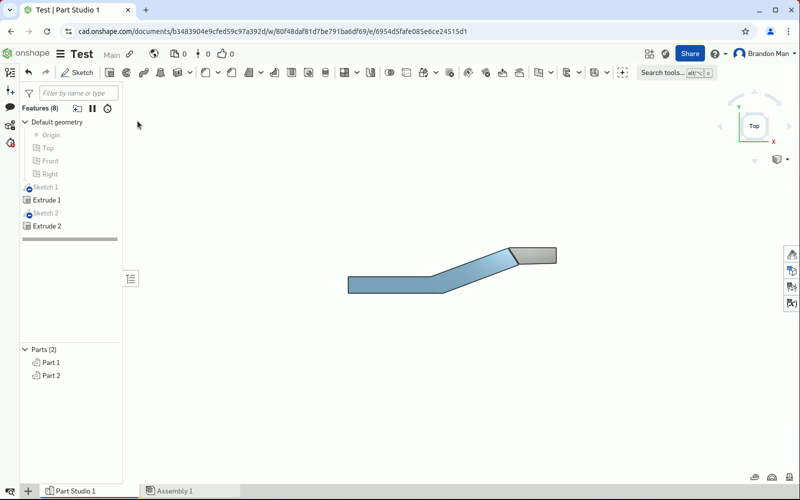
key(shift+h)
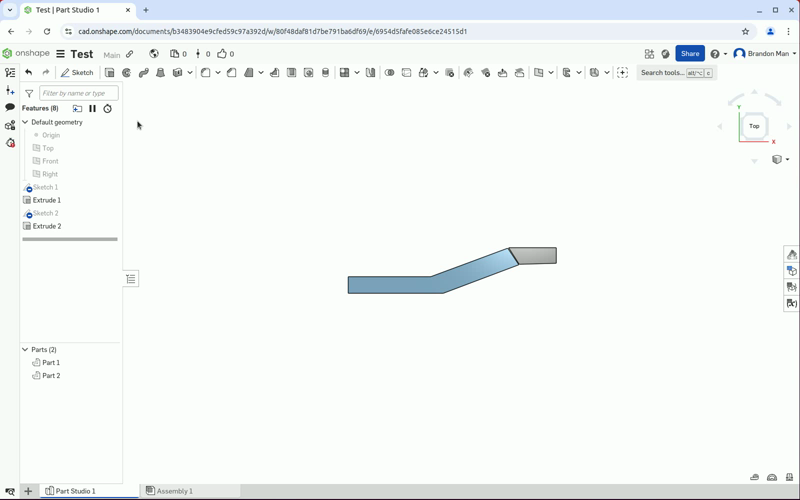
key(shift+7)
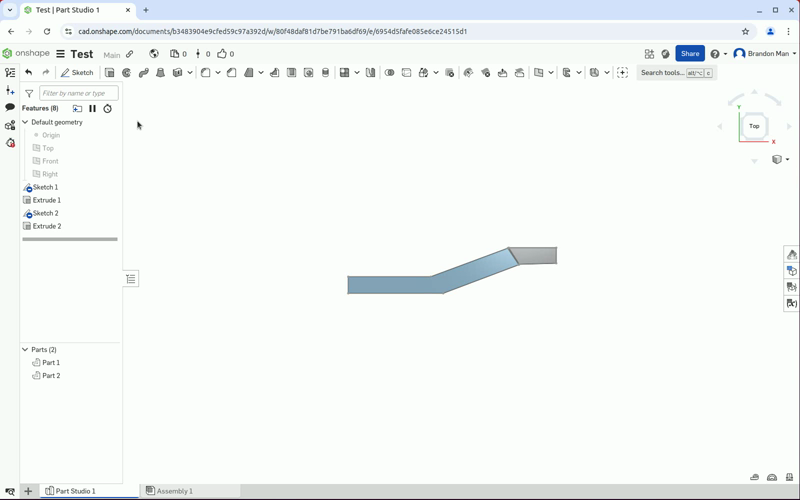
key(up, 3)
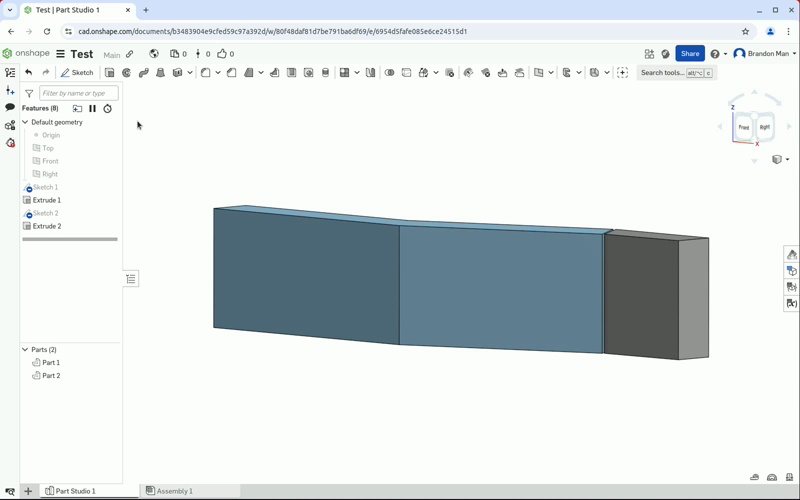
key(left, 3)
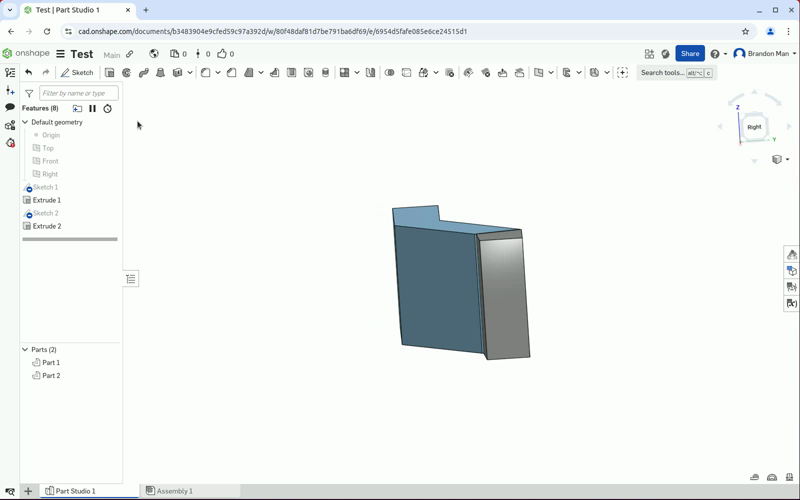
key(right, 3)
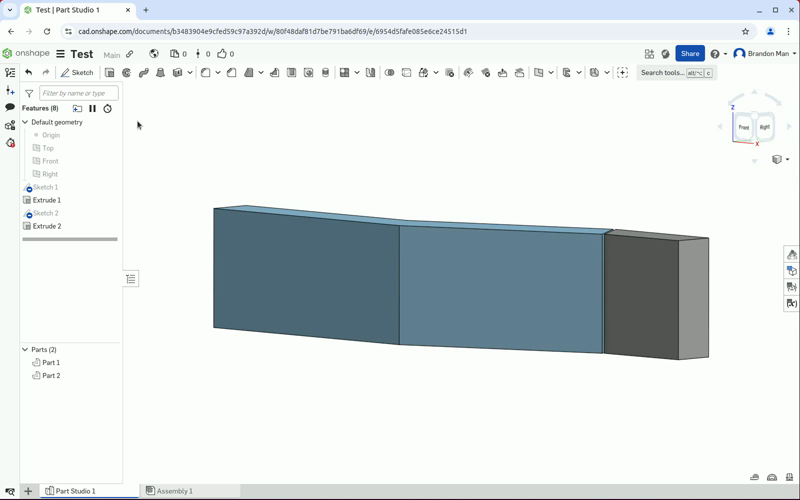
key(down, 3)
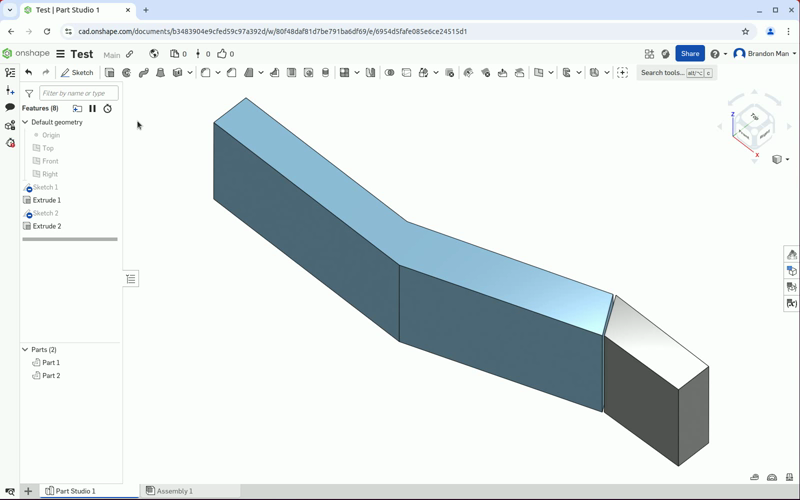
mouse_move(73, 189)
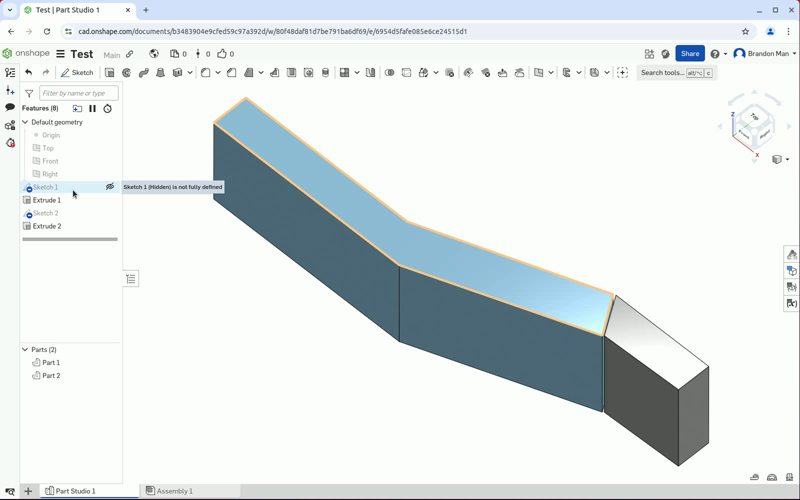
click(73, 189)